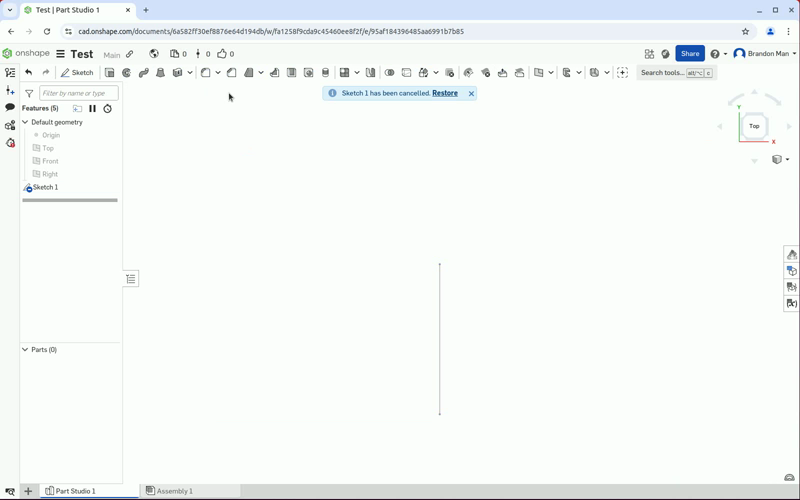
key(shift+h)
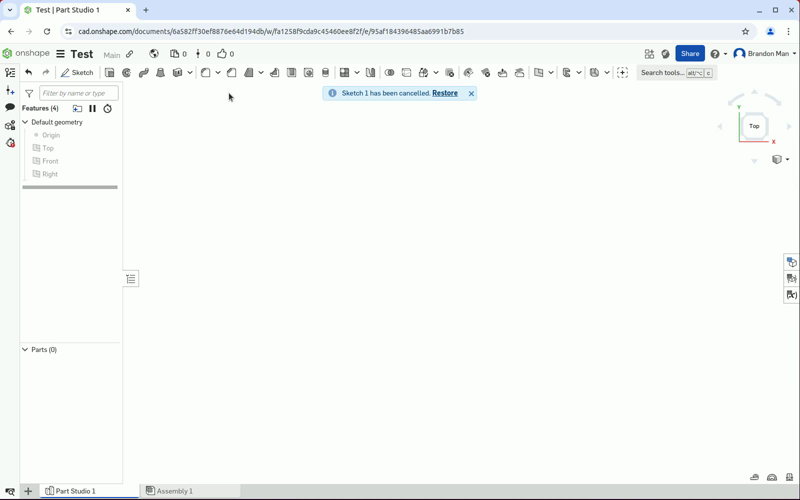
mouse_move(73, 352)
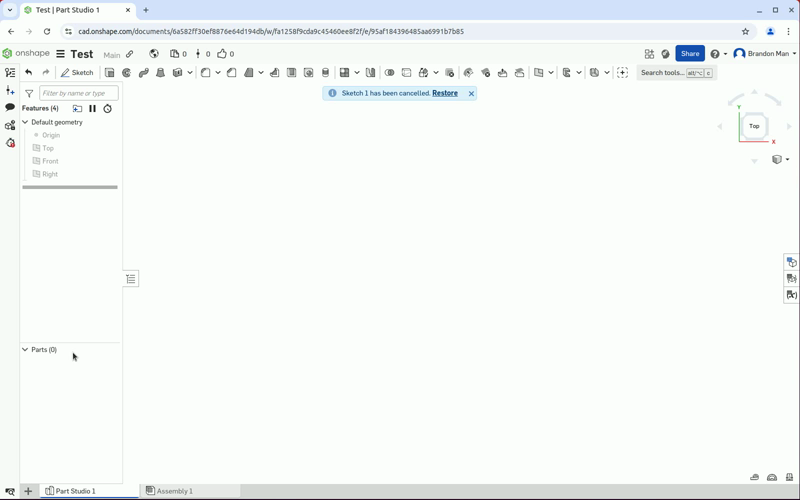
key(y)
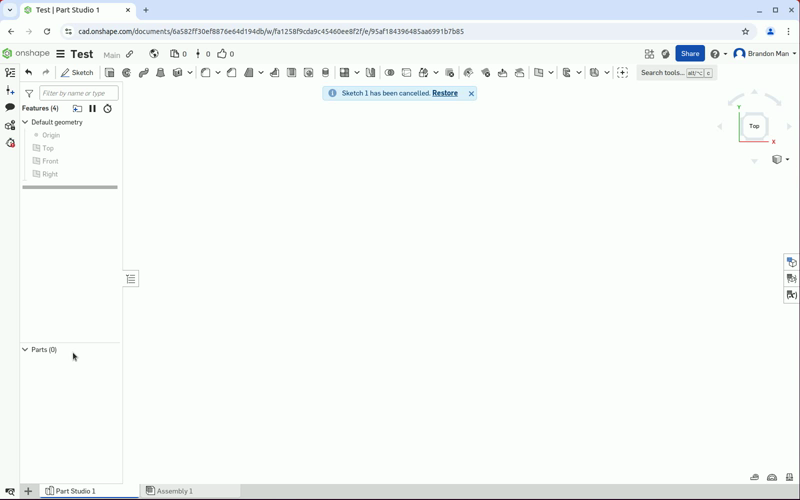
key(shift+p)
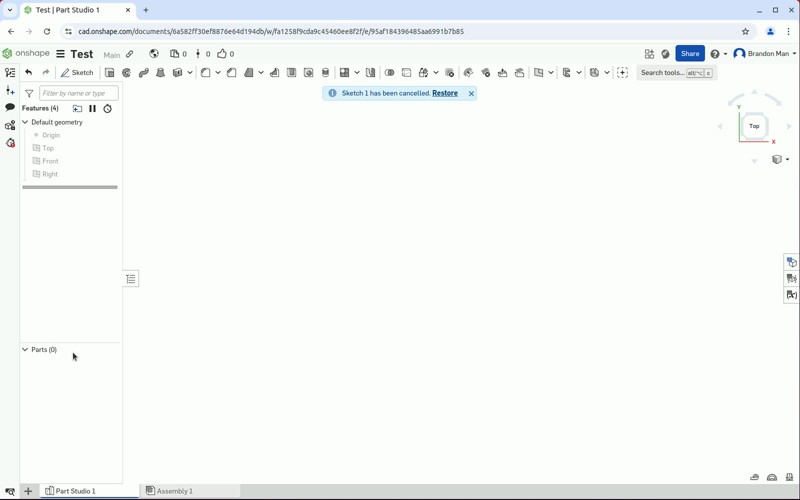
key(space)
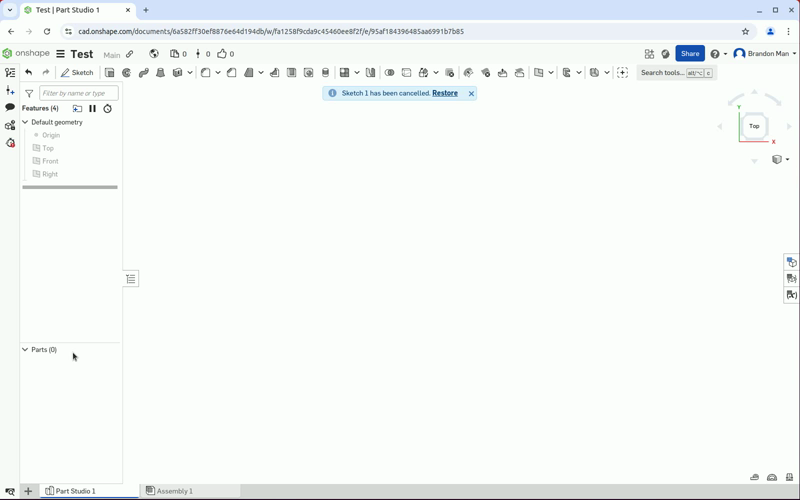
key_down(shift)
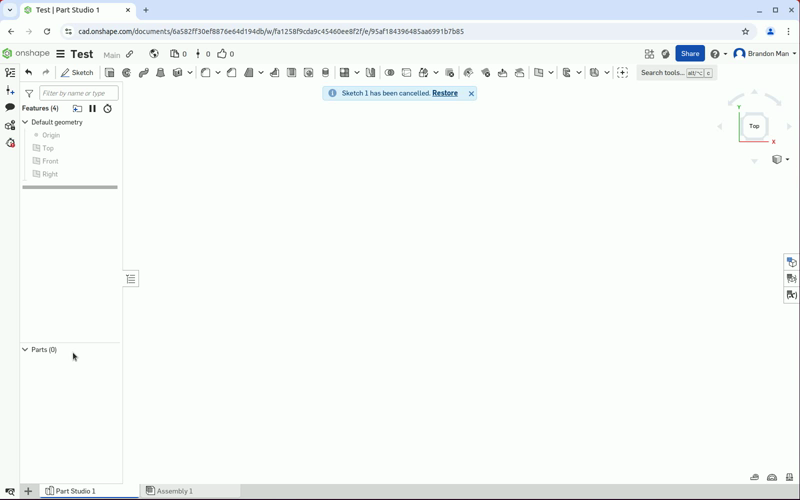
key(up)
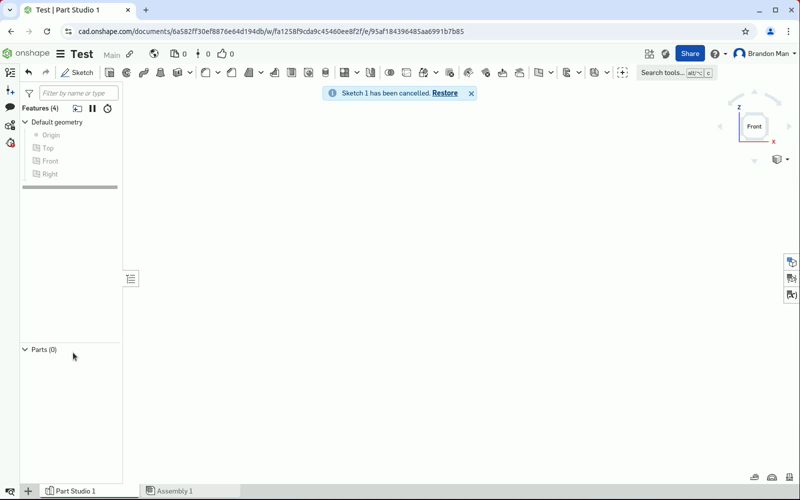
key_up(shift)
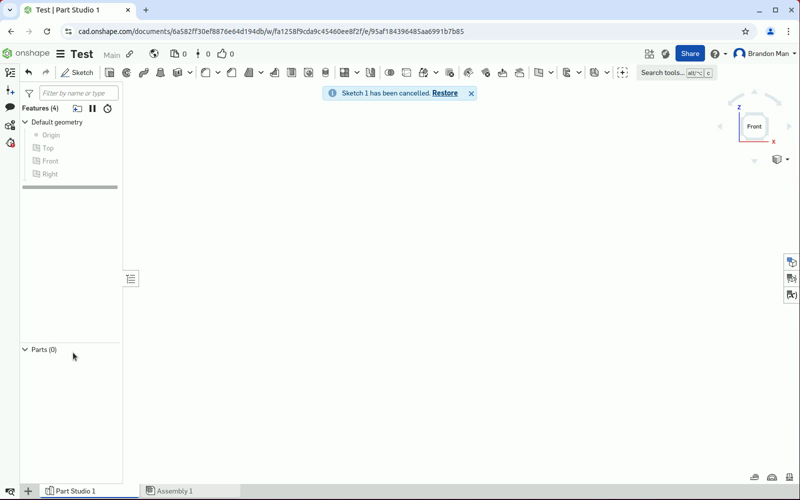
key(space)
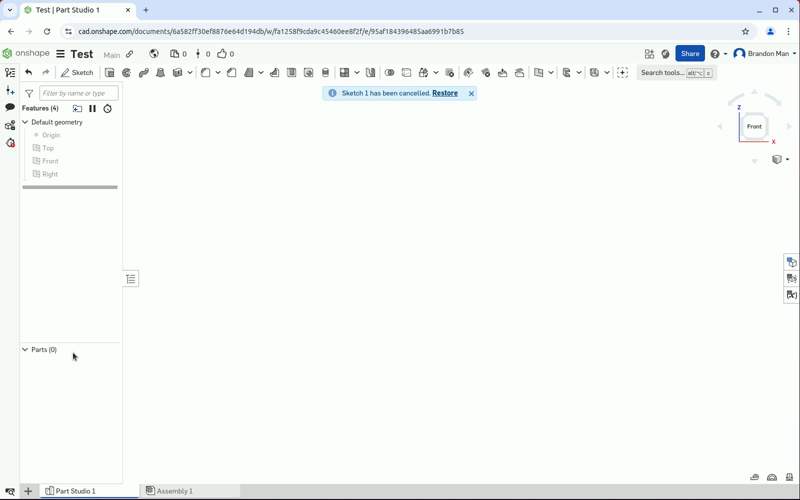
key_down(shift)
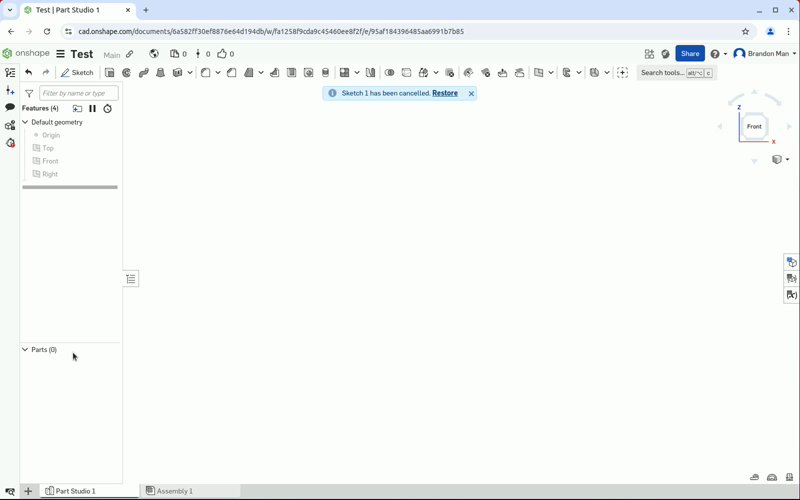
key(left)
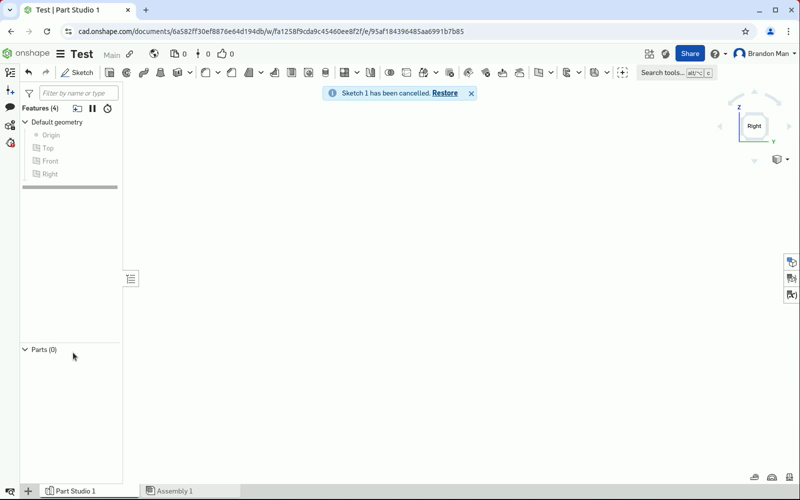
key_up(shift)
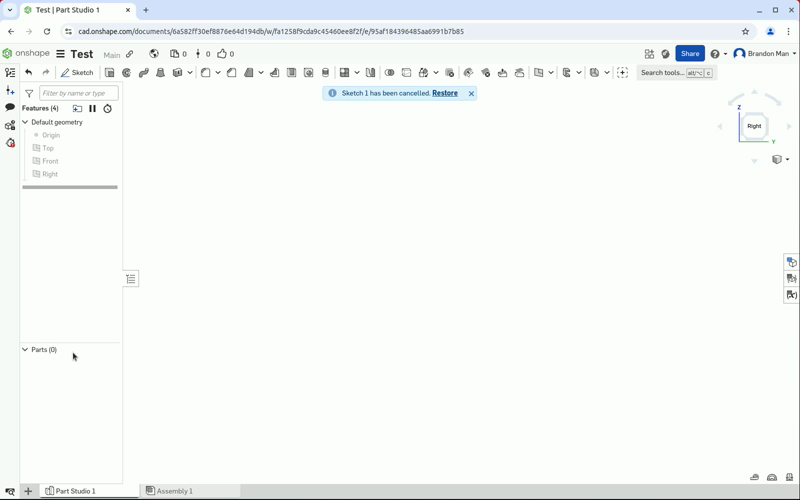
mouse_move(73, 352)
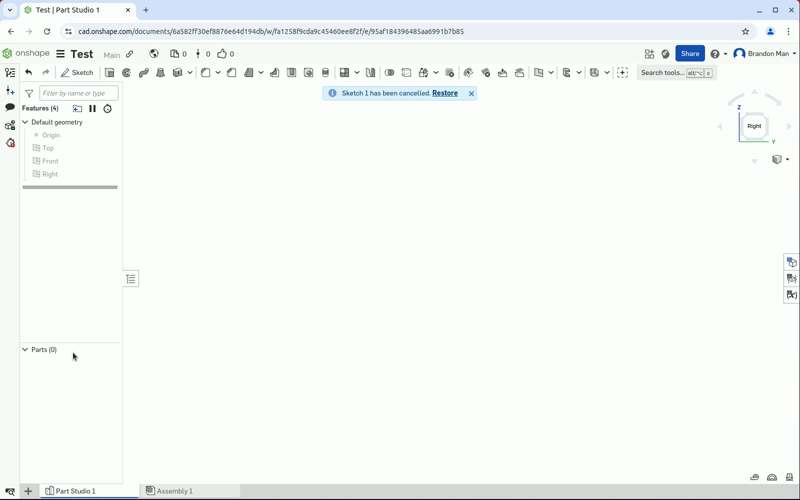
key(shift+y)
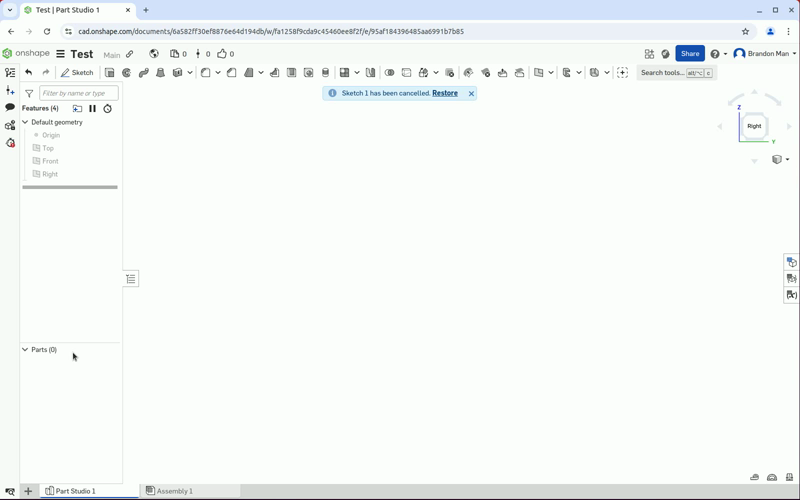
key(shift+s)
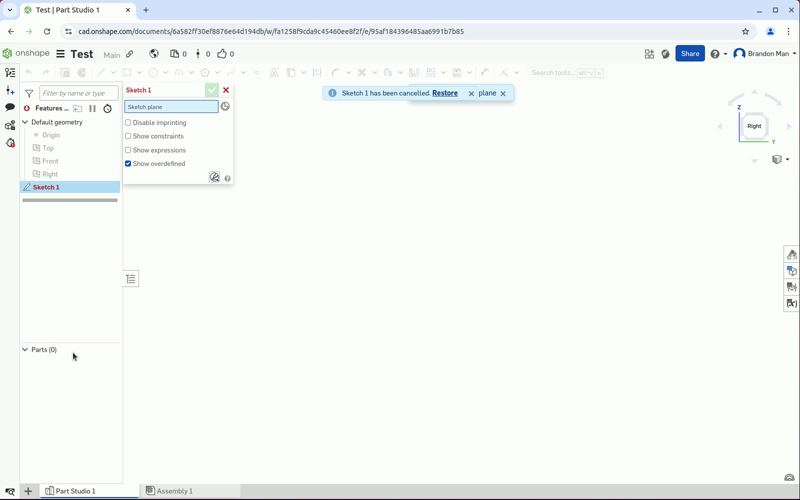
mouse_move(73, 176)
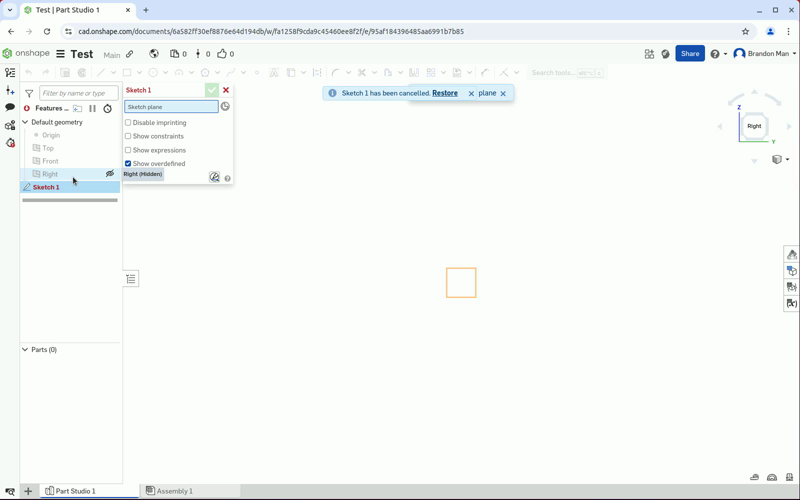
click(73, 176)
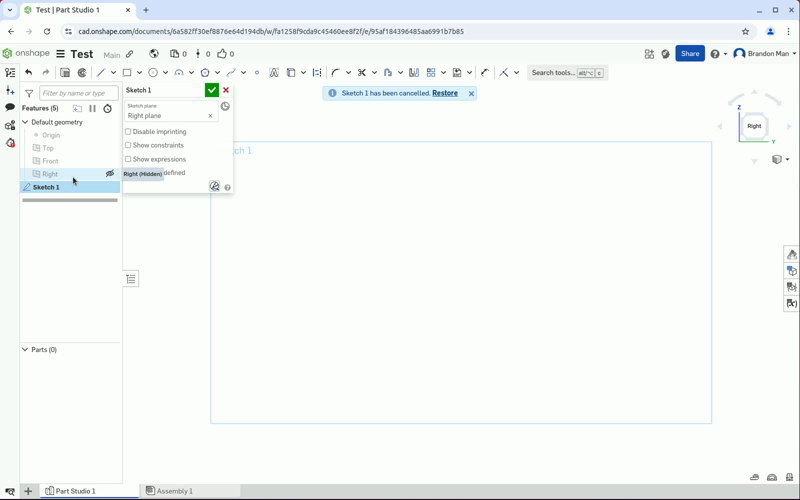
mouse_move(73, 352)
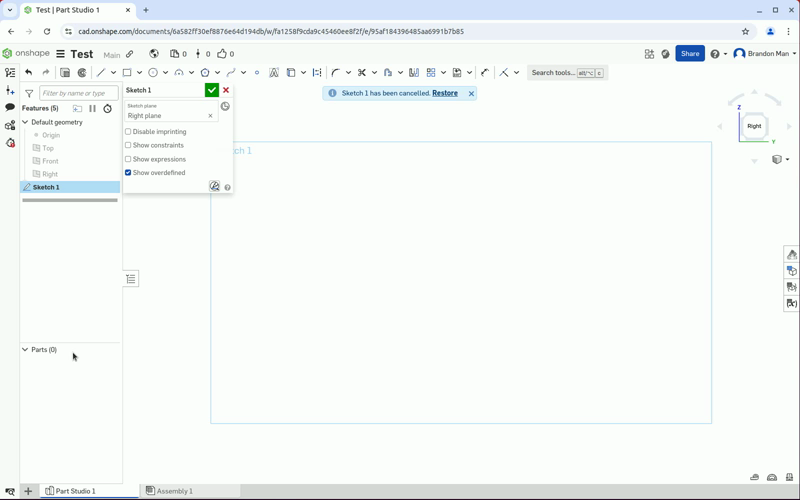
key(y)
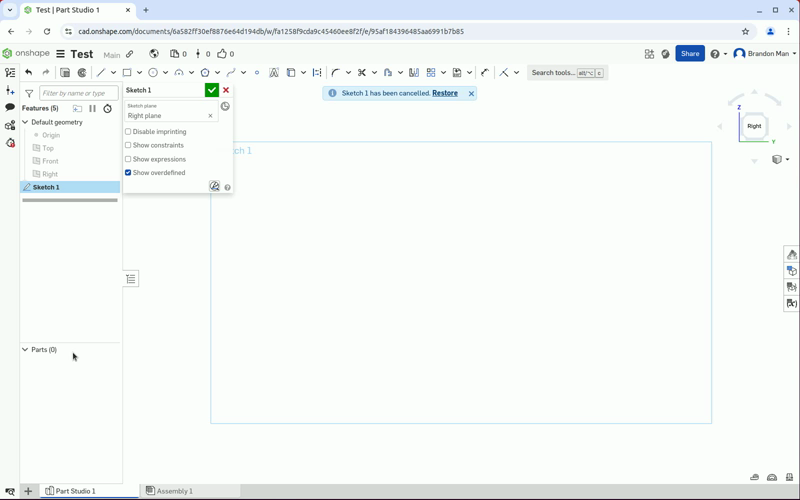
key(l)
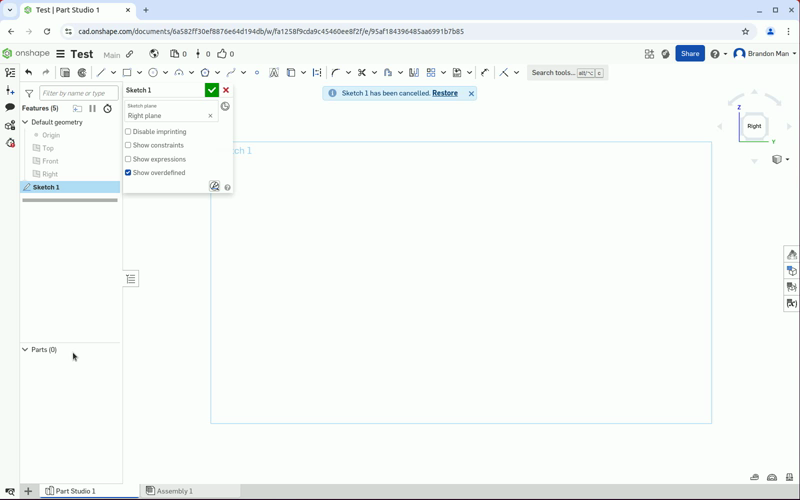
key_down(shift)
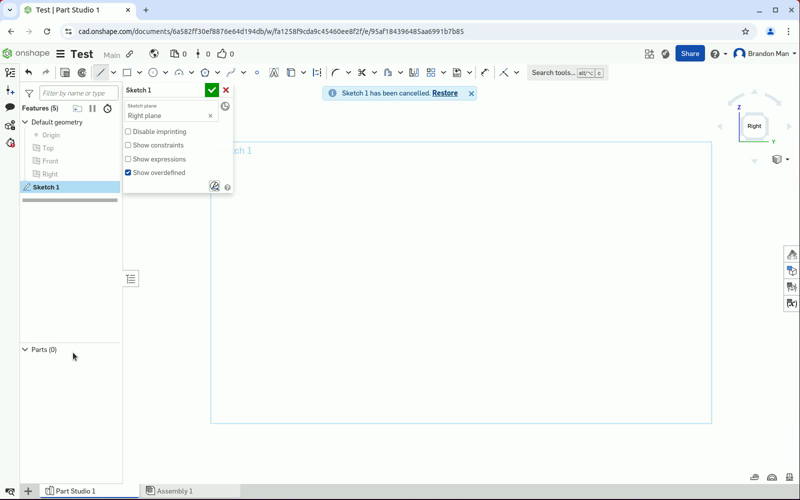
mouse_move(460, 264)
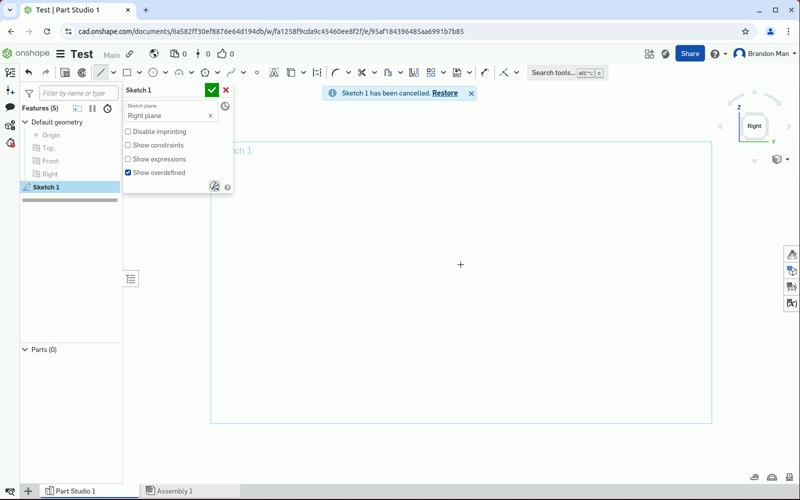
click(460, 264)
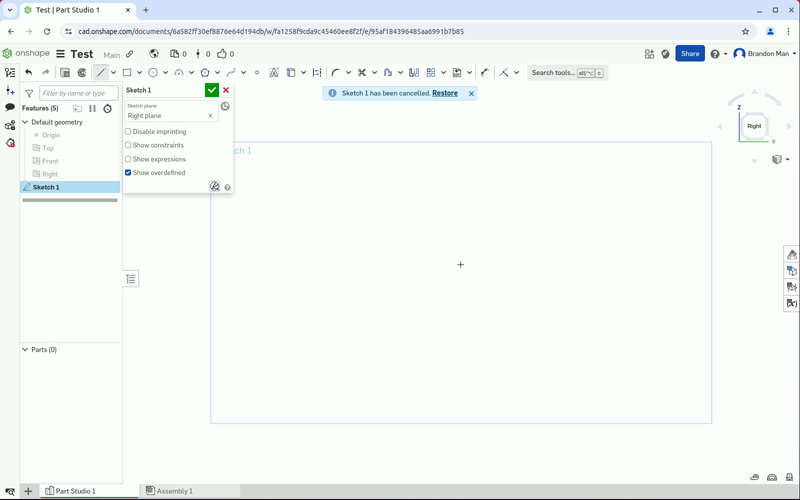
key_up(shift)
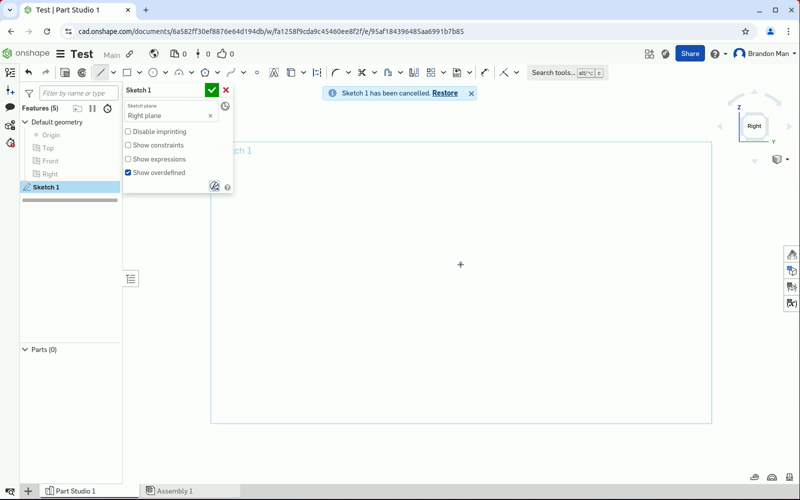
key_down(shift)
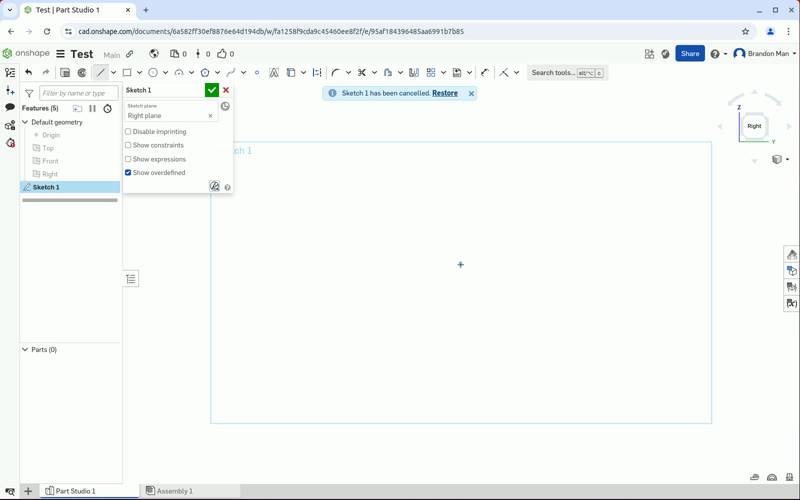
mouse_move(536, 226)
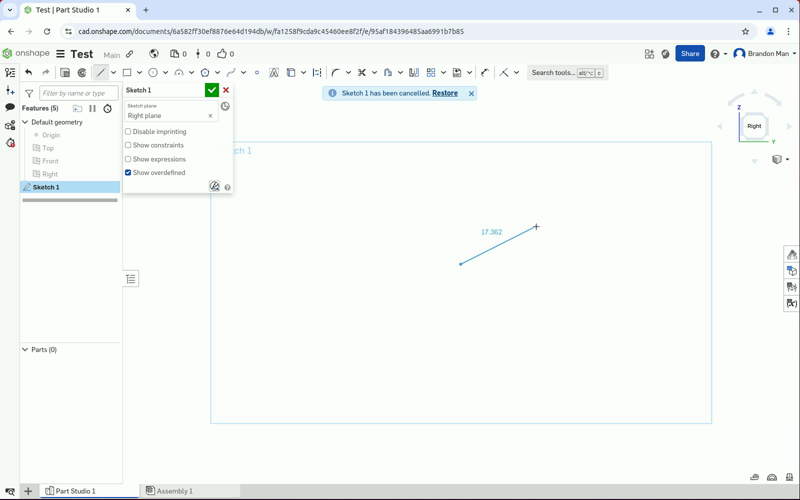
click(536, 226)
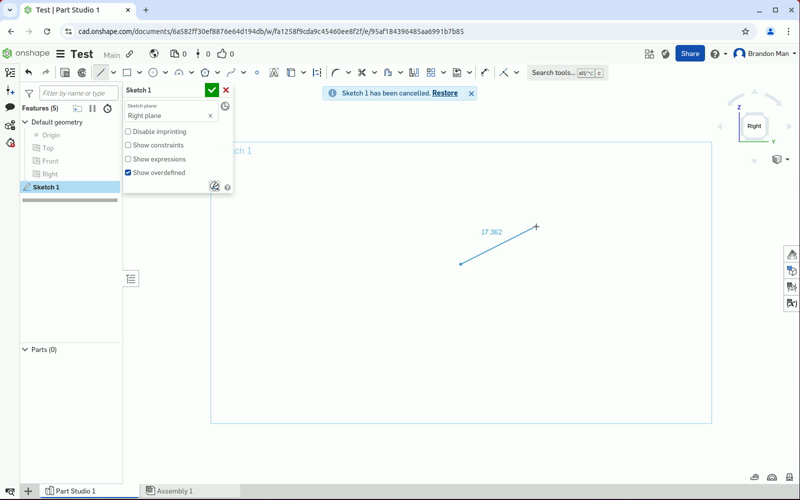
key_up(shift)
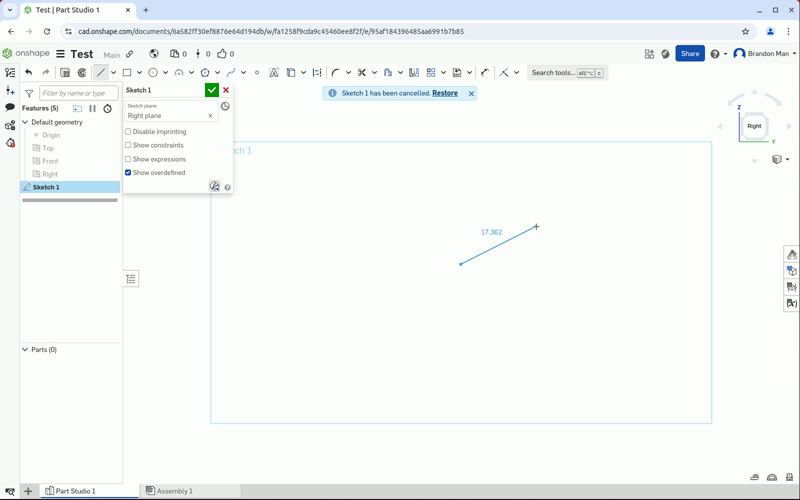
key_down(shift)
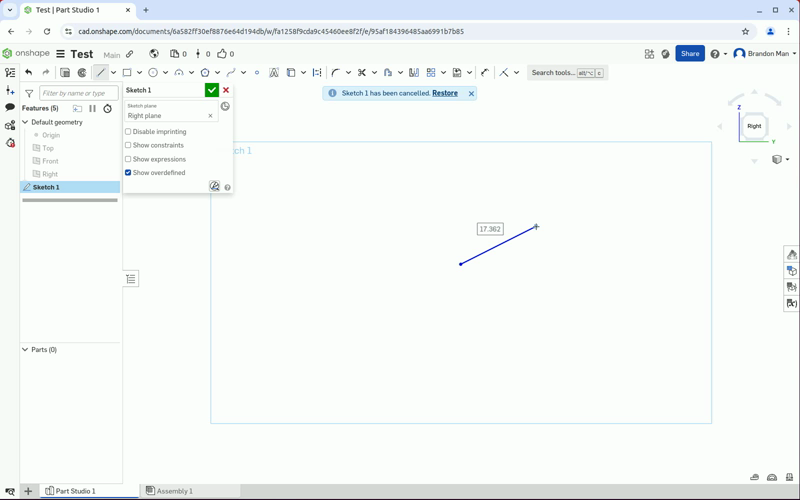
mouse_move(566, 226)
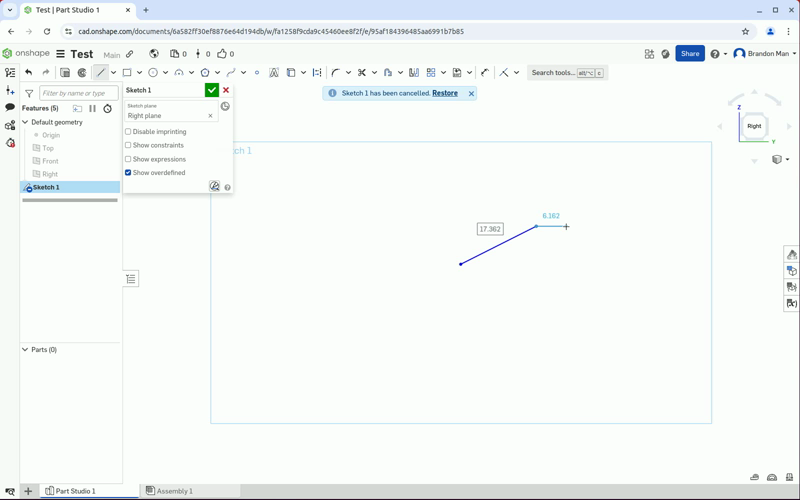
mouse_move(536, 207)
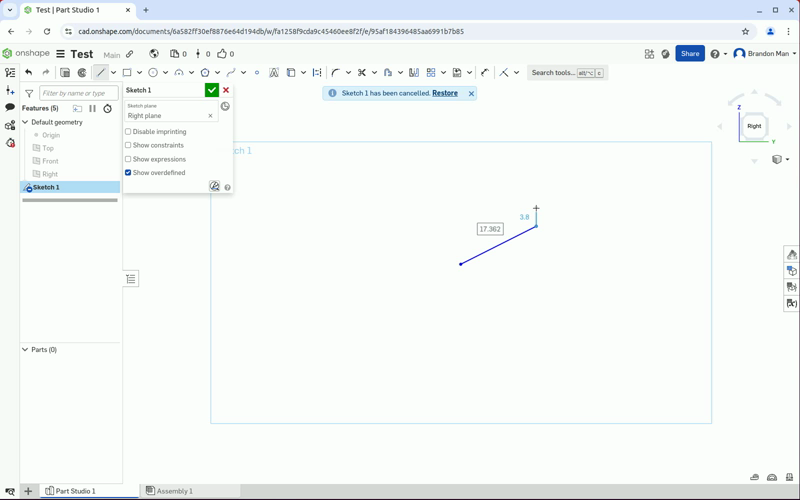
click(536, 207)
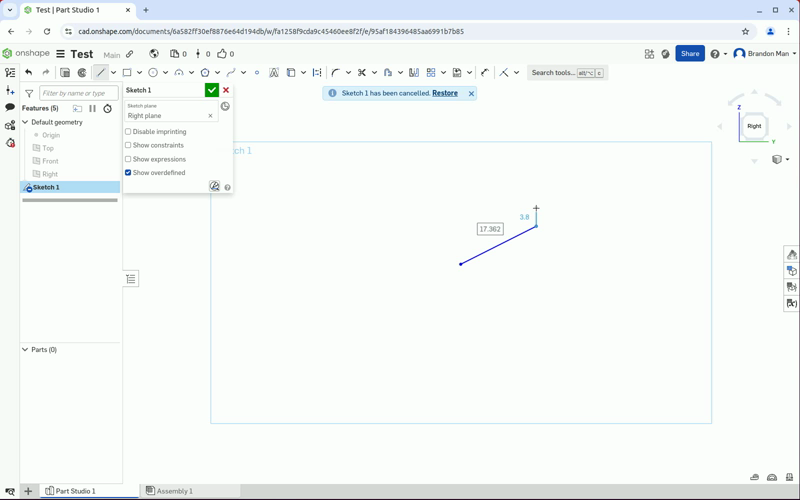
key_up(shift)
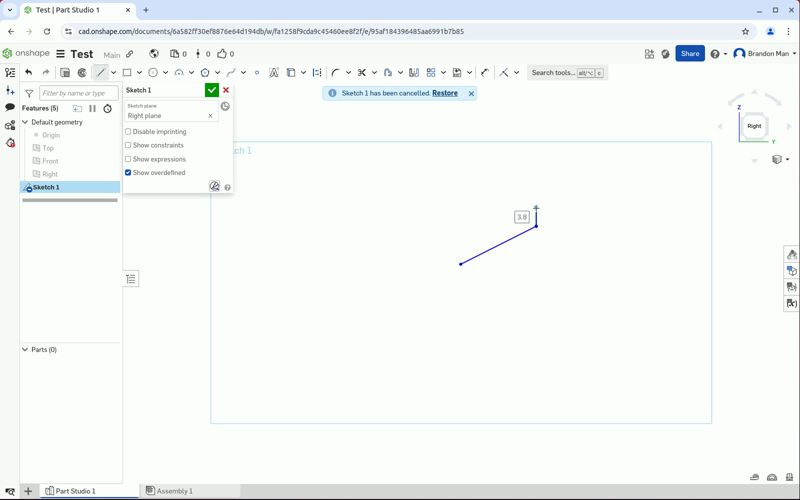
key_down(shift)
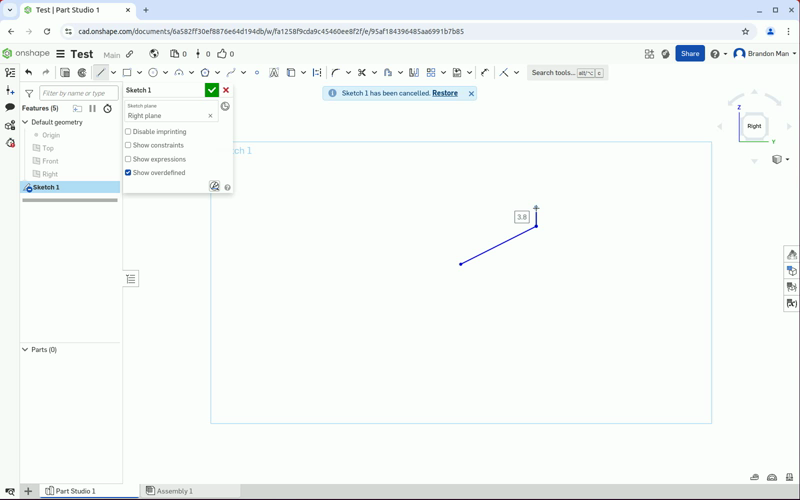
mouse_move(460, 207)
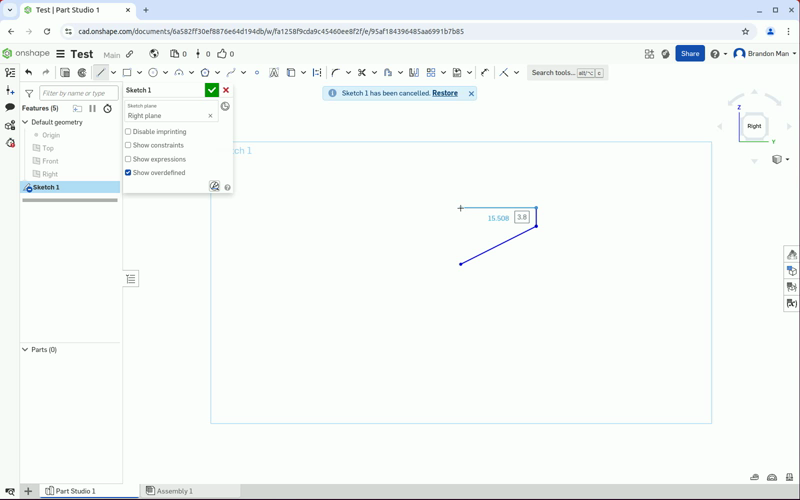
click(460, 207)
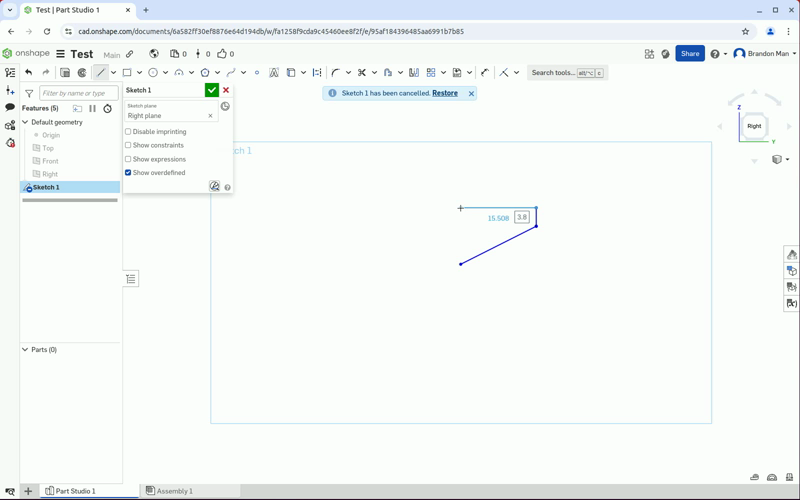
key_up(shift)
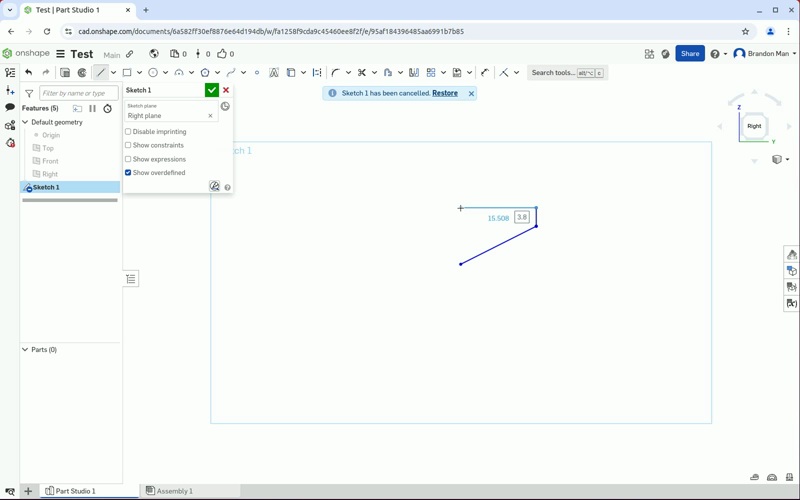
mouse_move(490, 207)
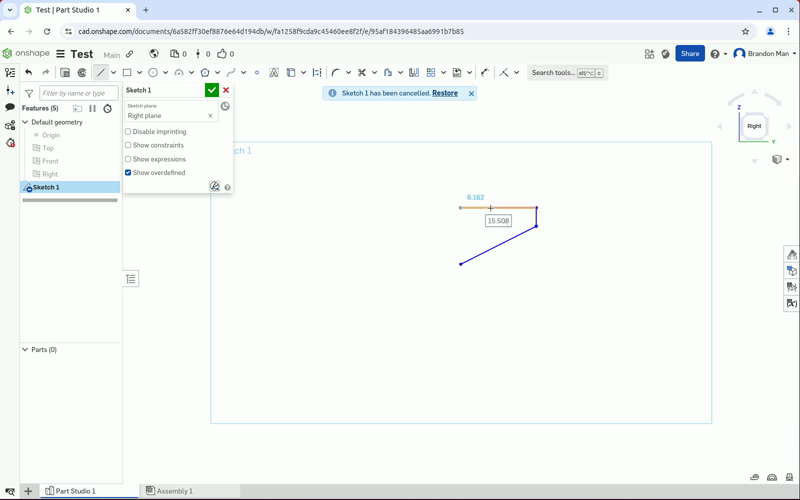
key_down(shift)
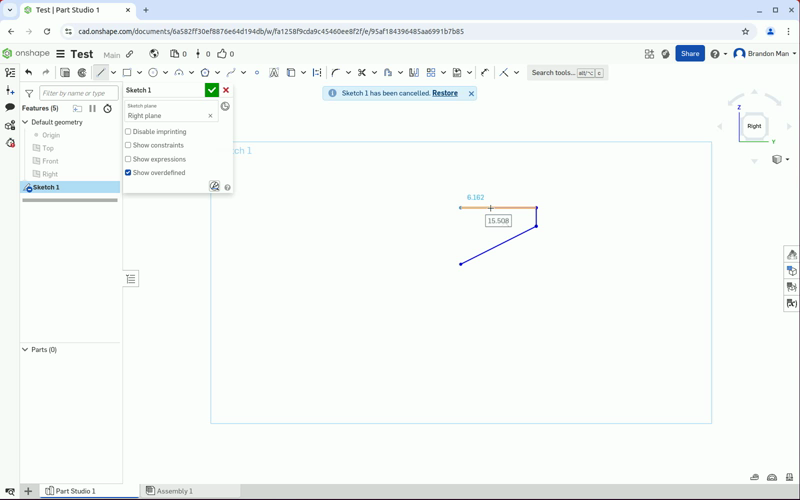
mouse_move(460, 264)
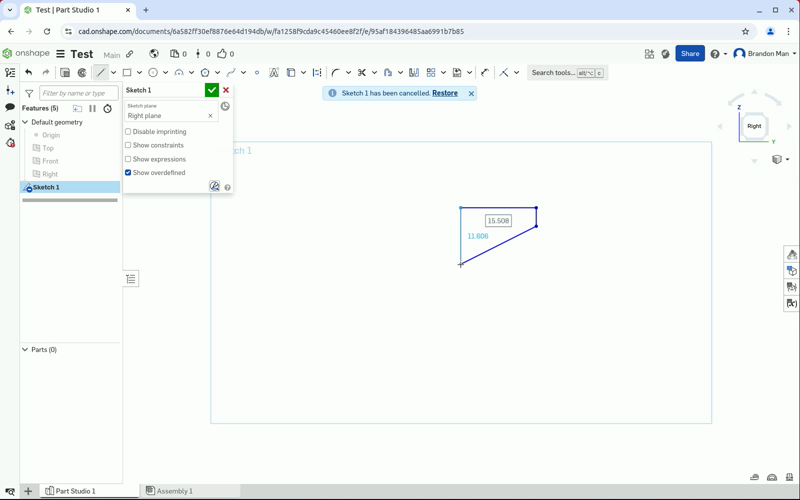
key_up(shift)
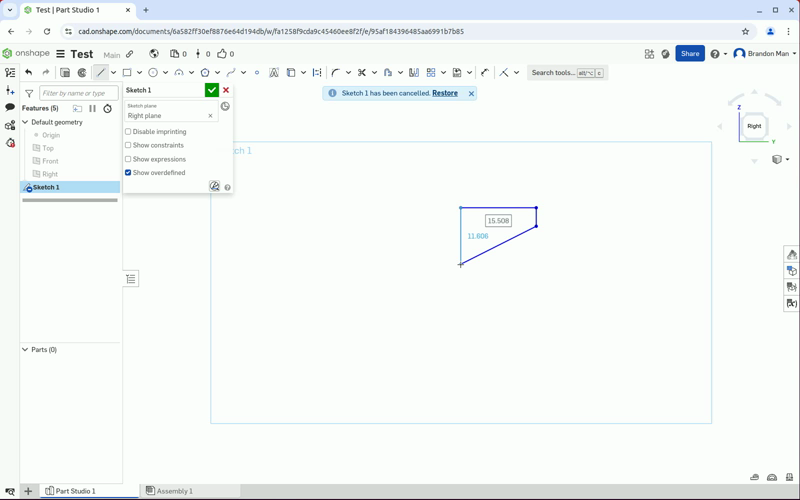
click(460, 264)
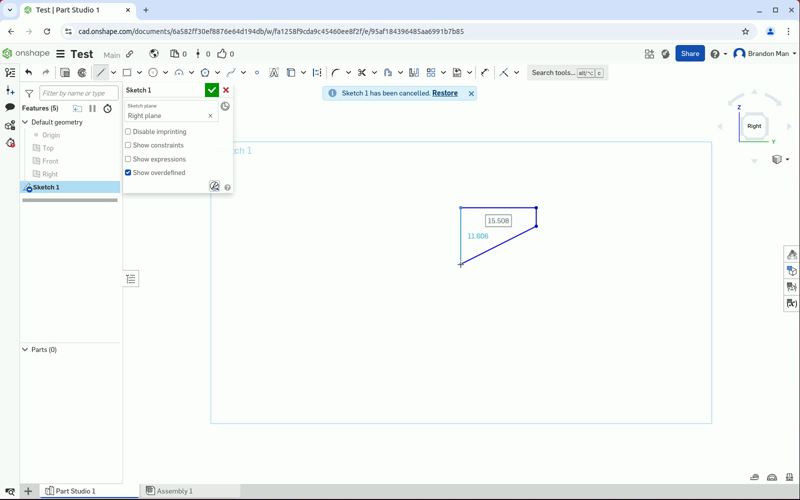
key(esc)
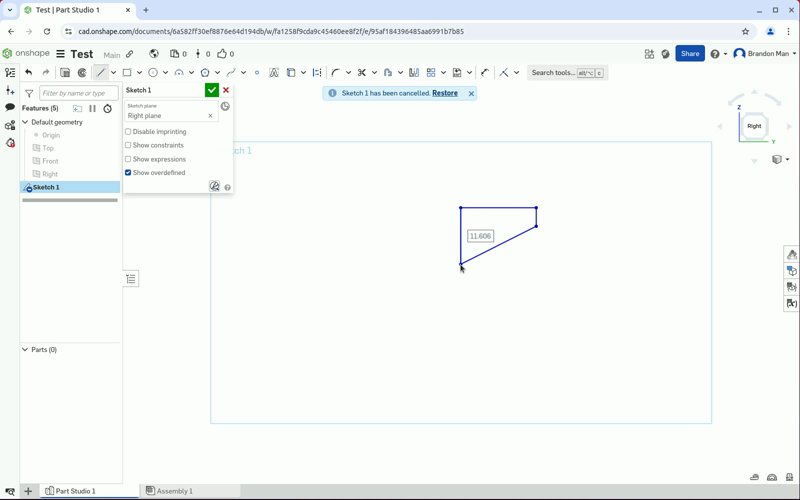
mouse_move(492, 225)
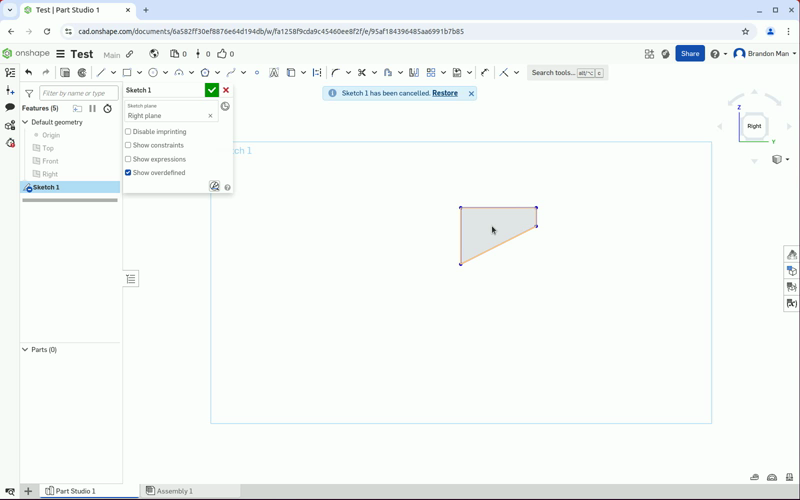
click(492, 225)
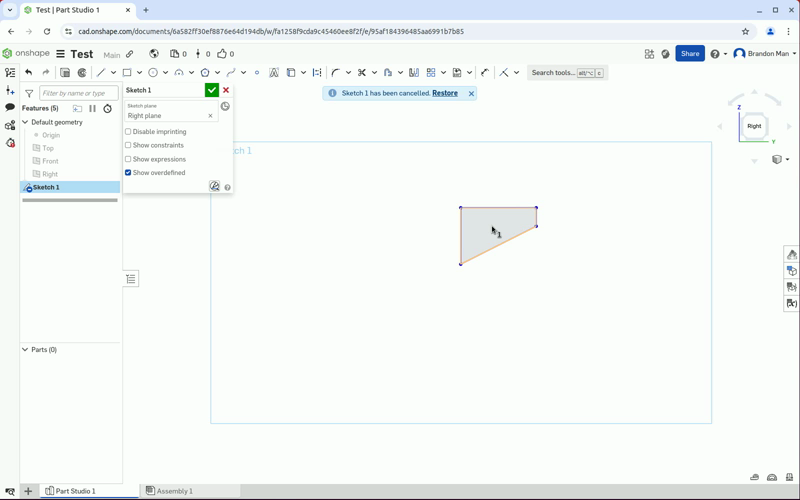
mouse_move(73, 352)
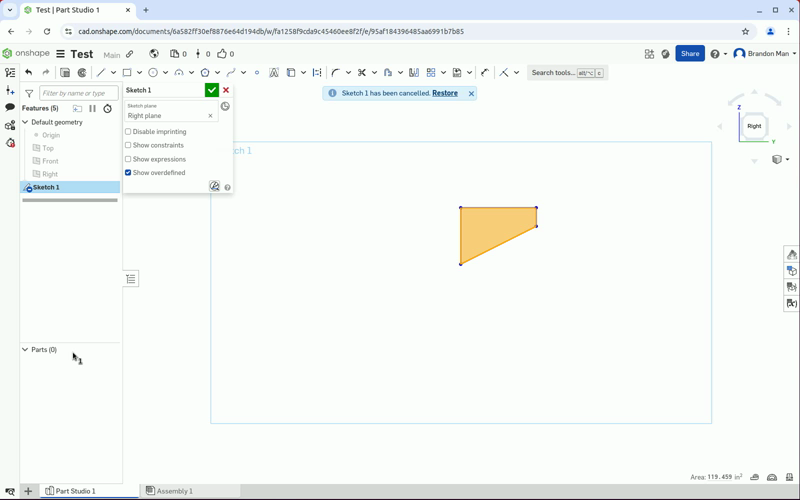
key(shift+y)
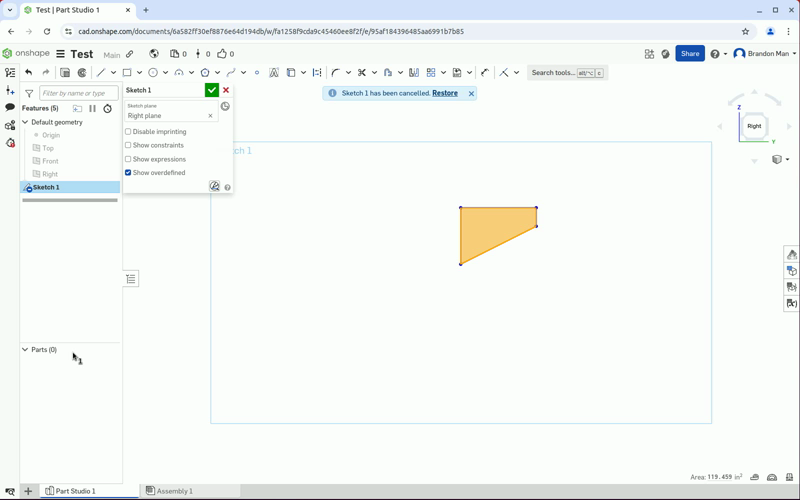
key(shift+e)
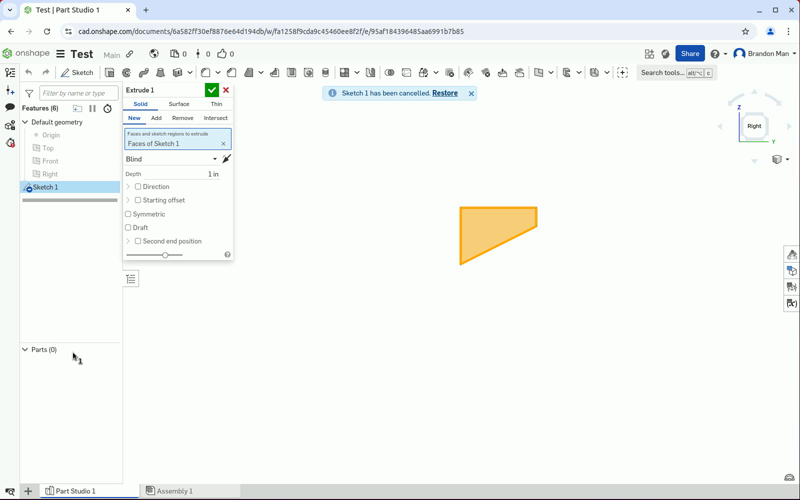
mouse_move(143, 106)
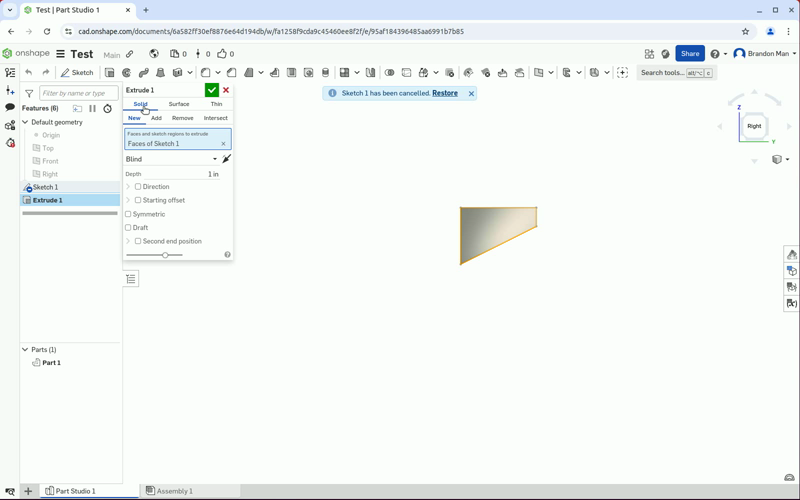
click(143, 106)
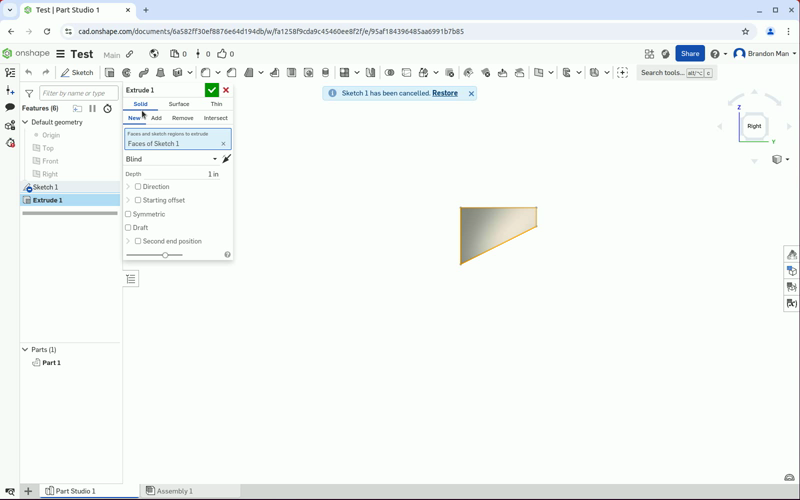
mouse_move(137, 120)
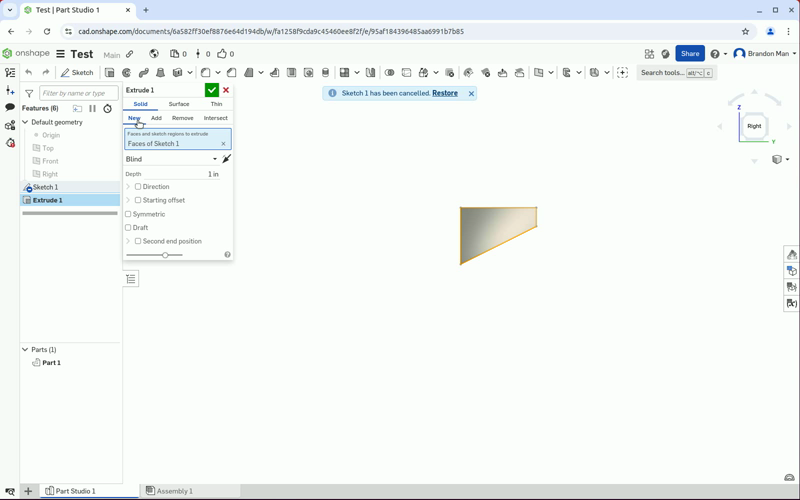
click(137, 120)
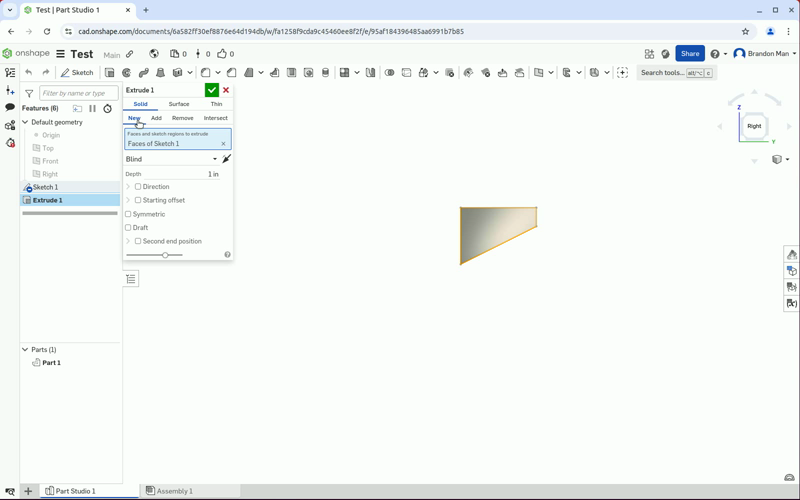
key(tab, 4)
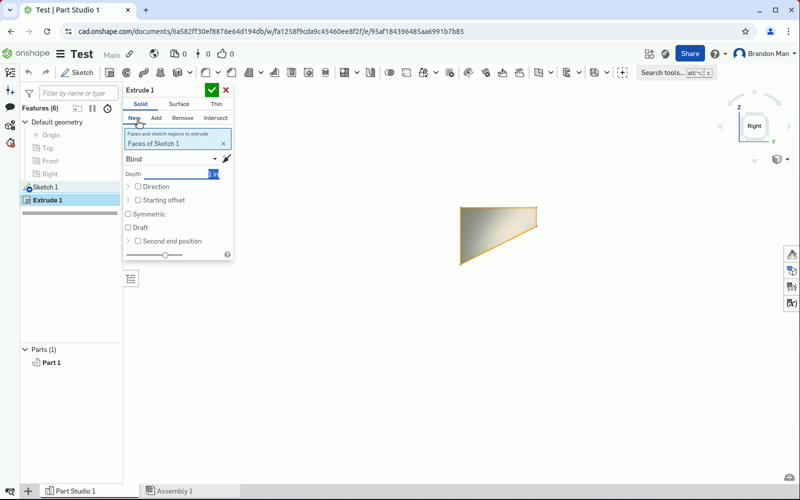
text(3.851)
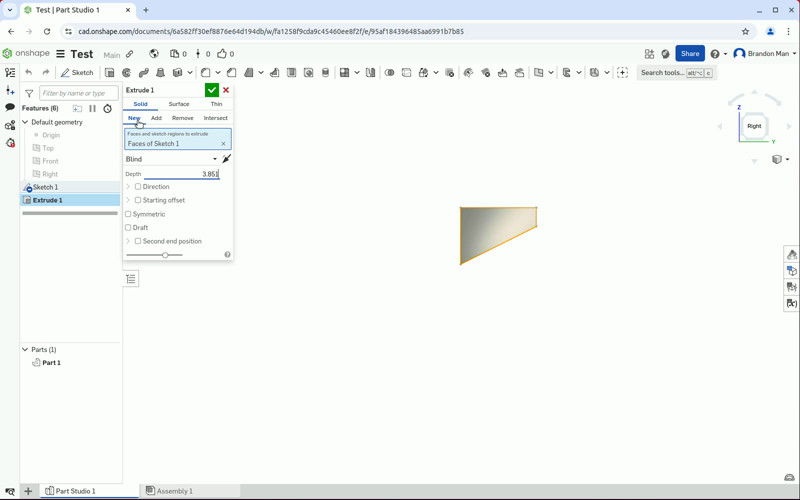
key(enter)
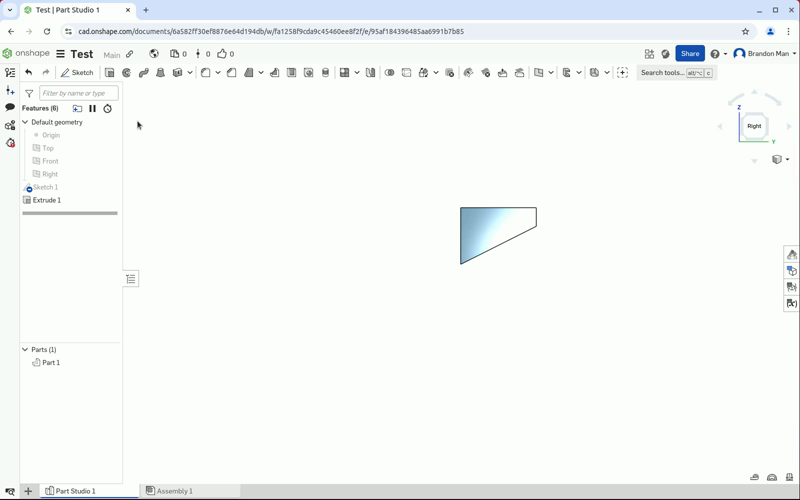
key(shift+h)
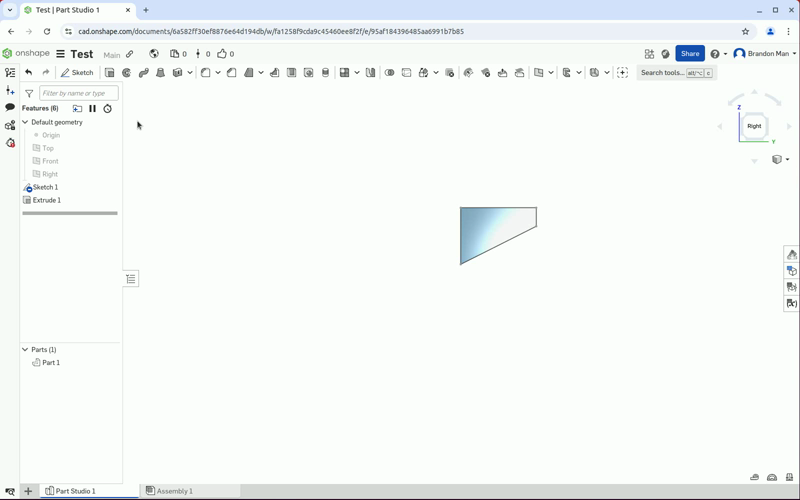
key(shift+h)
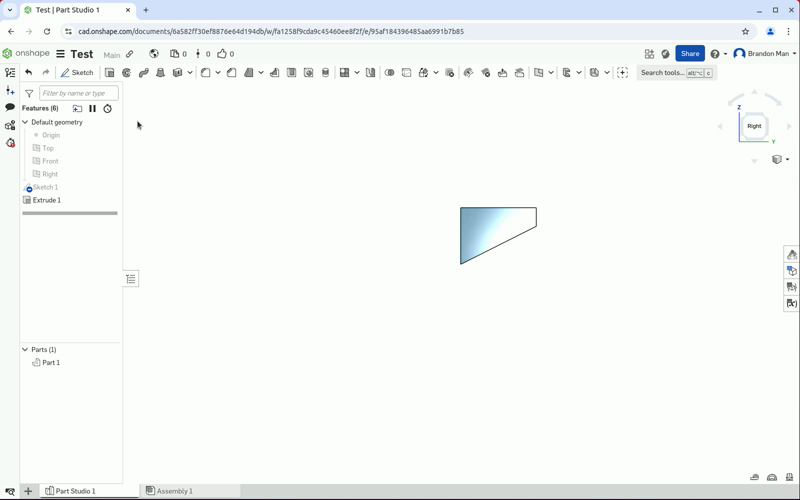
mouse_move(73, 189)
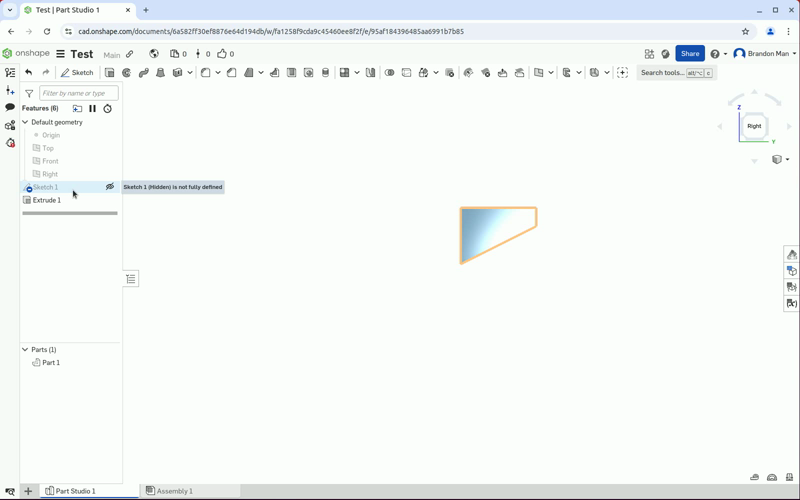
click(73, 189)
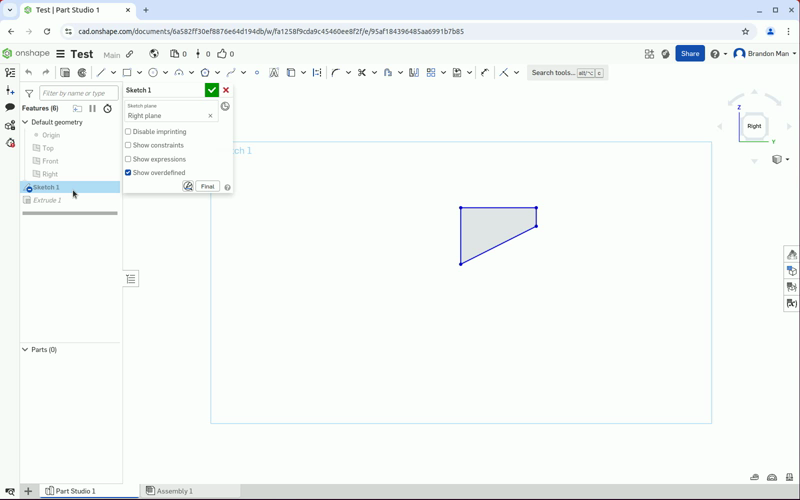
mouse_move(229, 92)
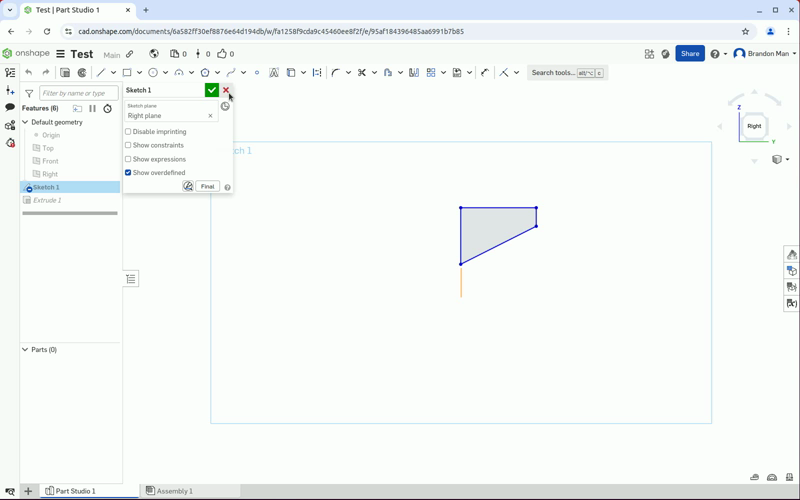
click(229, 92)
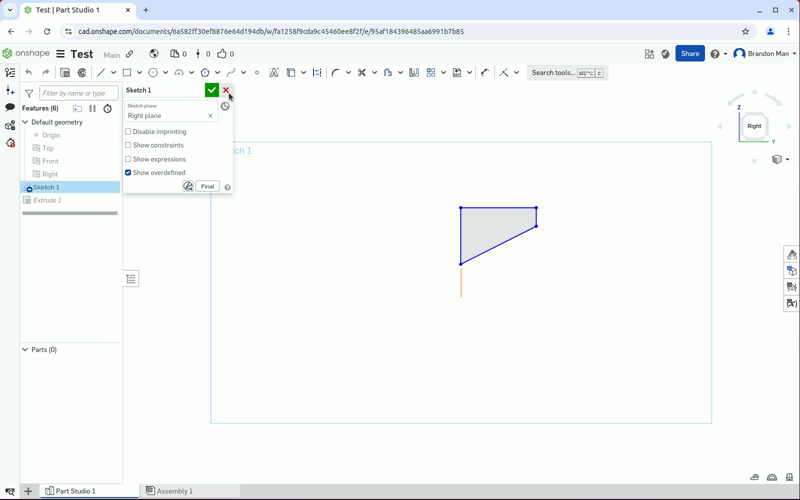
key(shift+s)
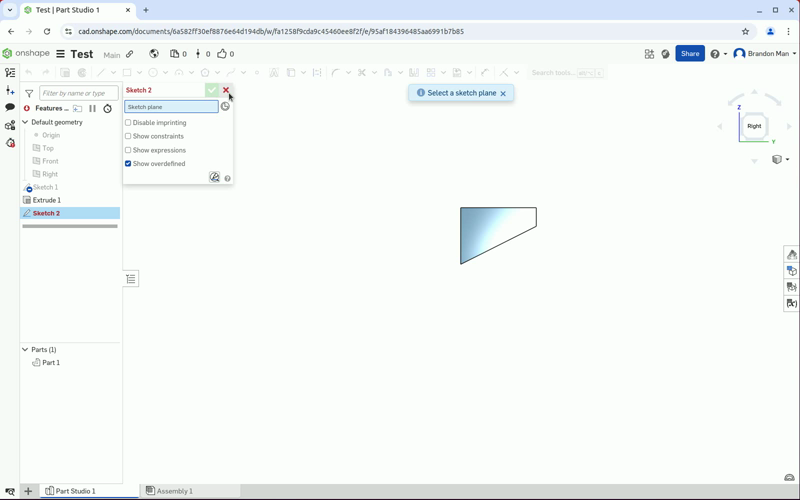
mouse_move(73, 176)
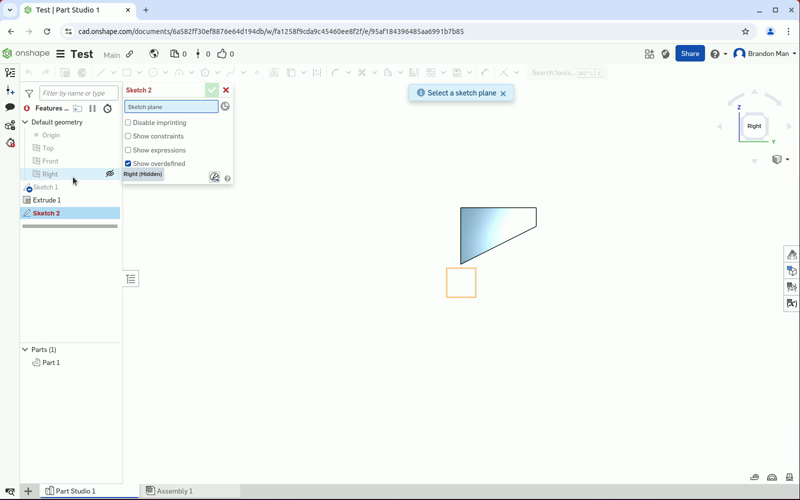
click(73, 176)
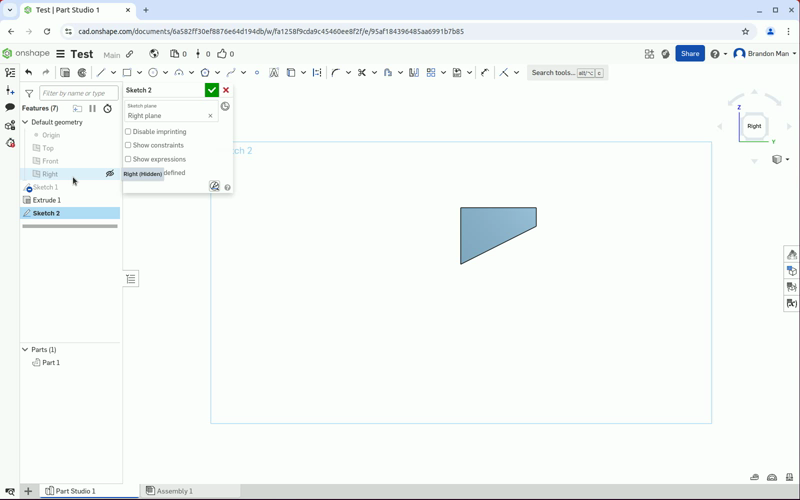
mouse_move(73, 352)
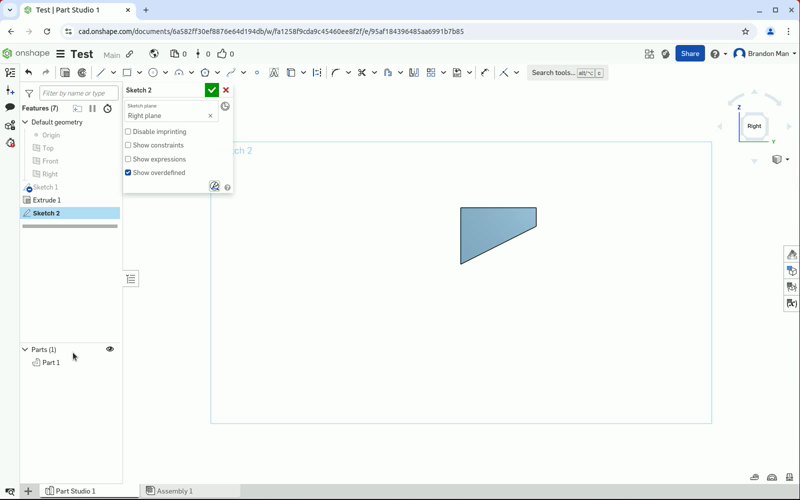
key(y)
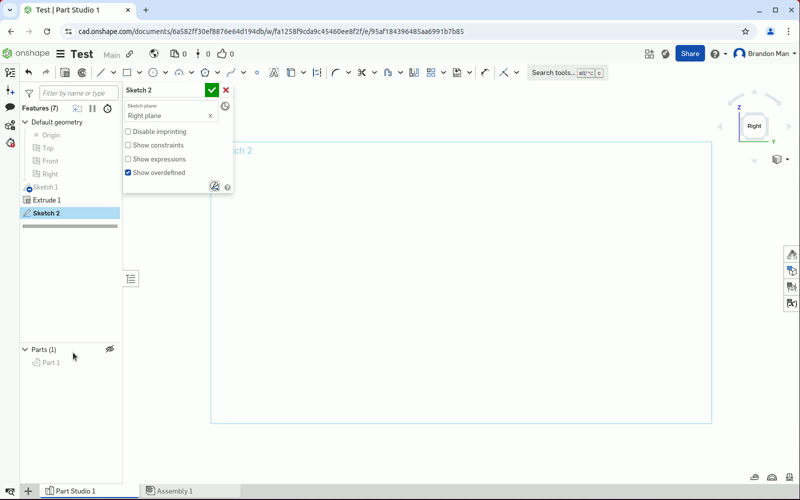
key(l)
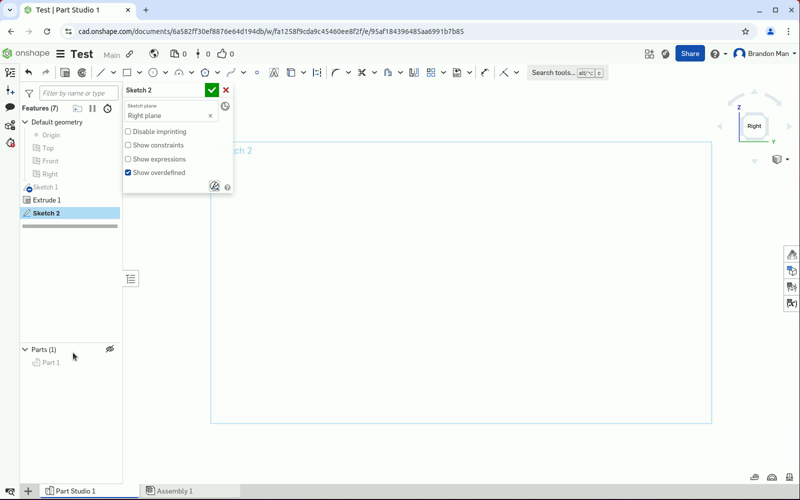
key_down(shift)
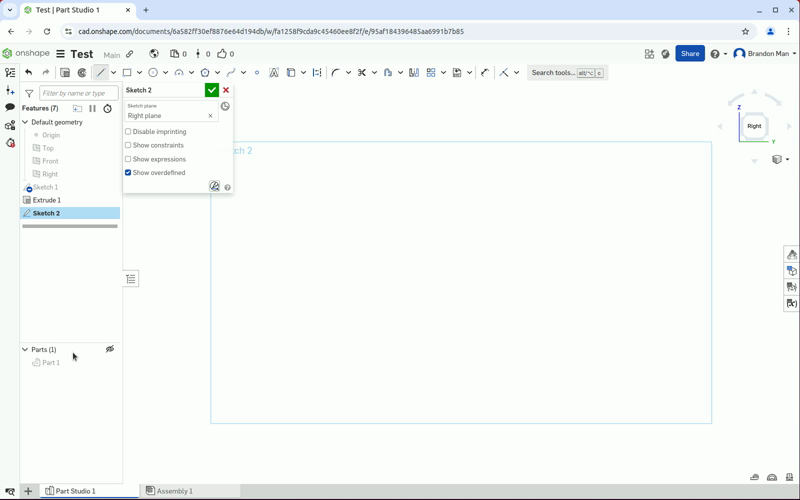
mouse_move(460, 282)
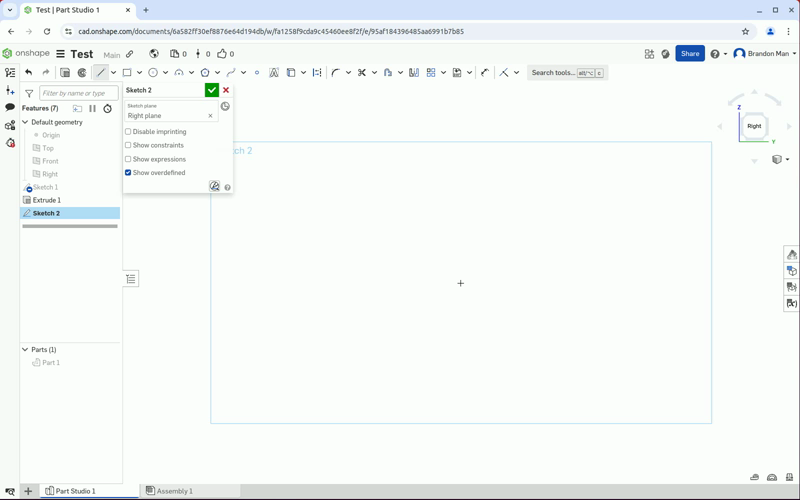
click(460, 282)
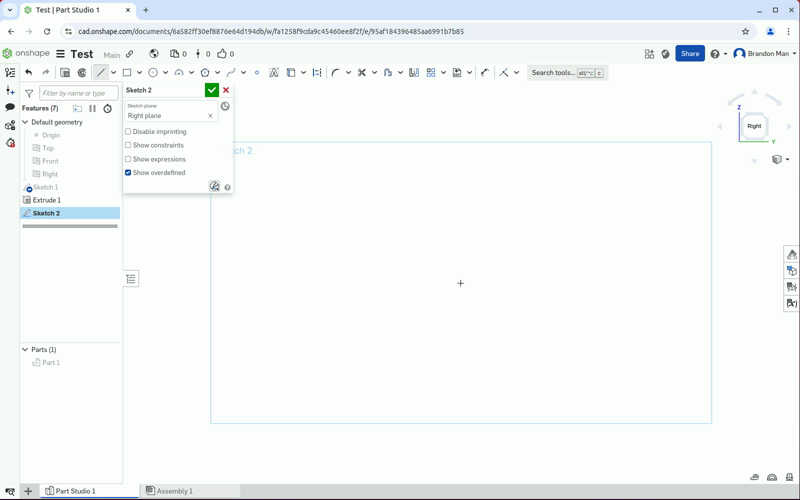
key_up(shift)
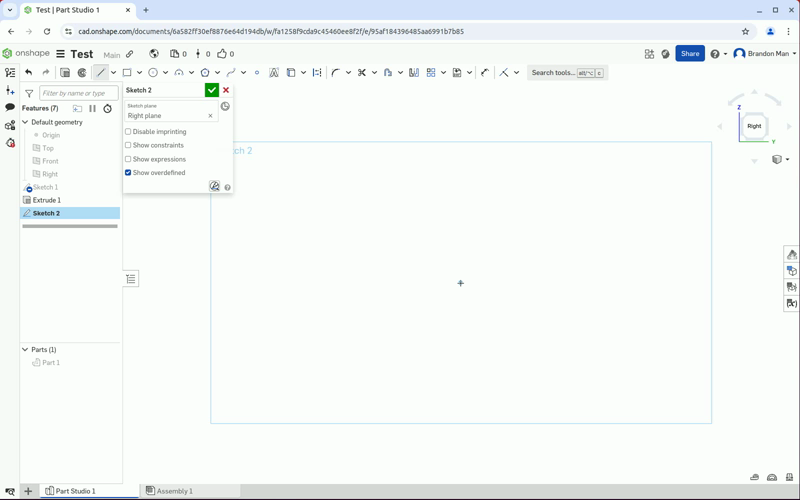
key_down(shift)
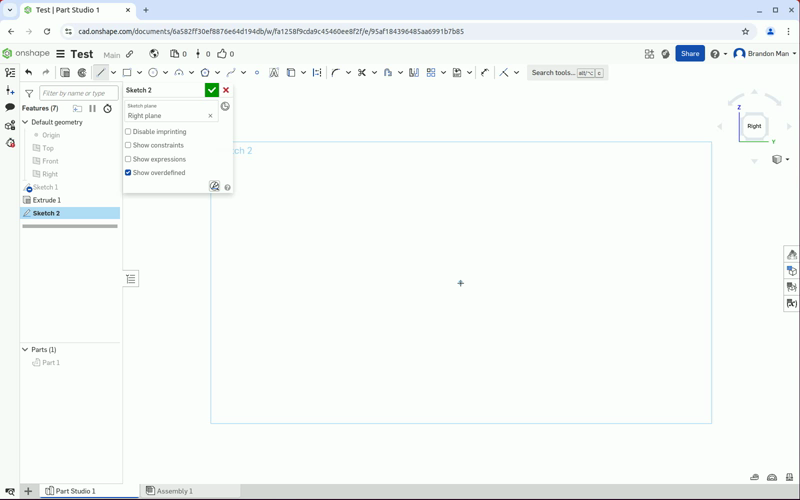
mouse_move(536, 282)
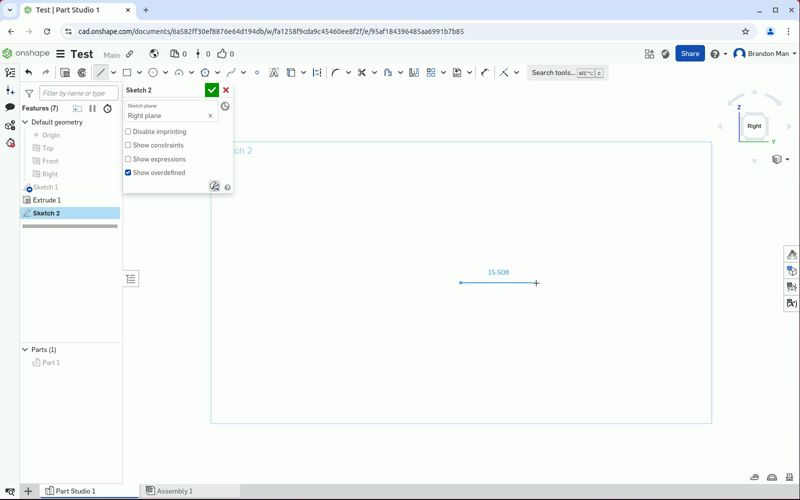
click(536, 282)
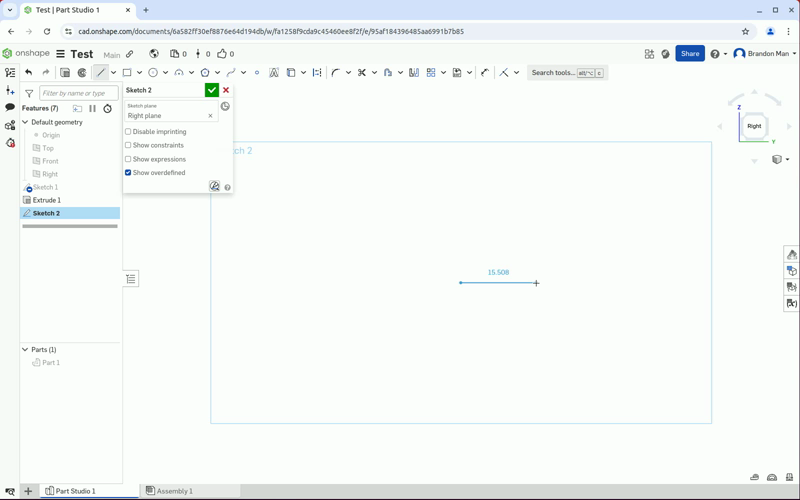
key_up(shift)
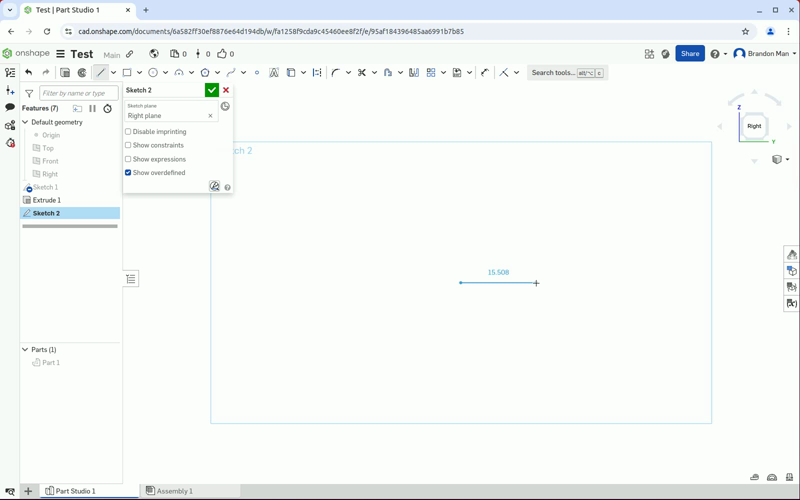
key_down(shift)
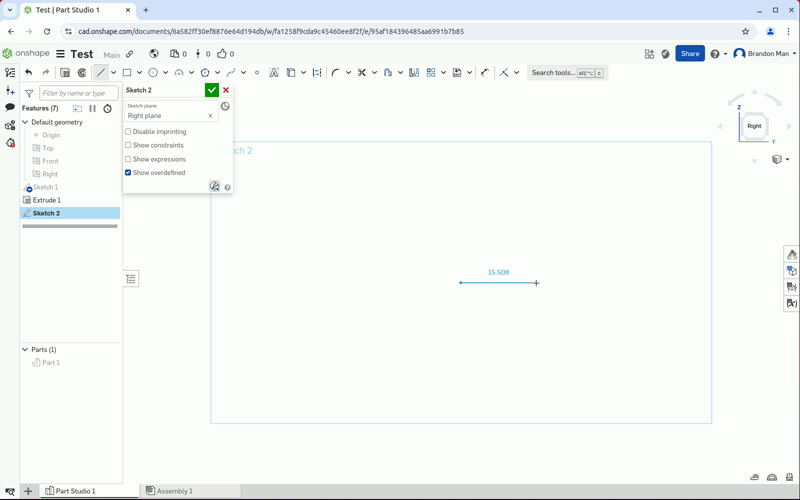
mouse_move(566, 282)
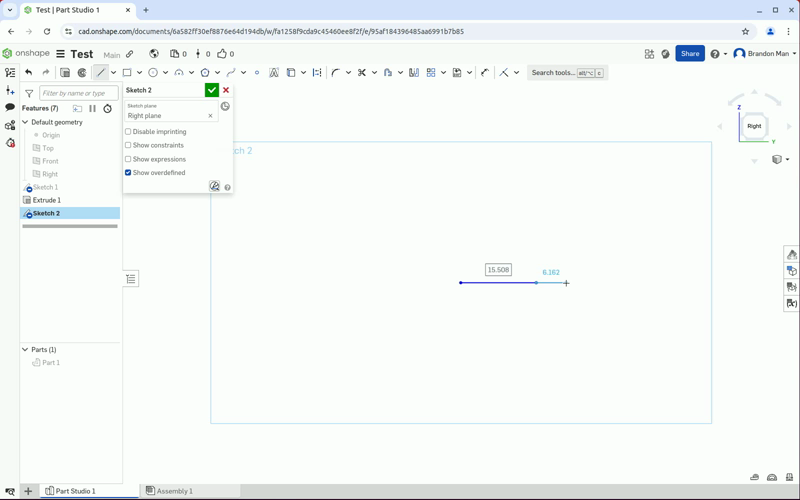
mouse_move(536, 226)
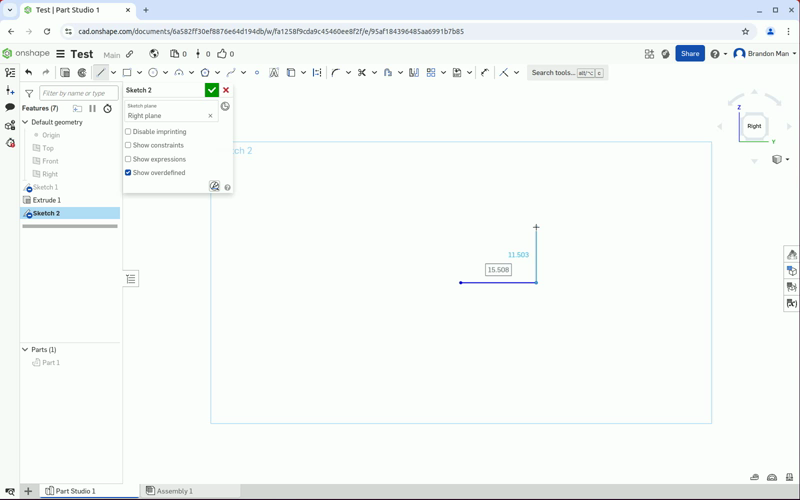
click(536, 226)
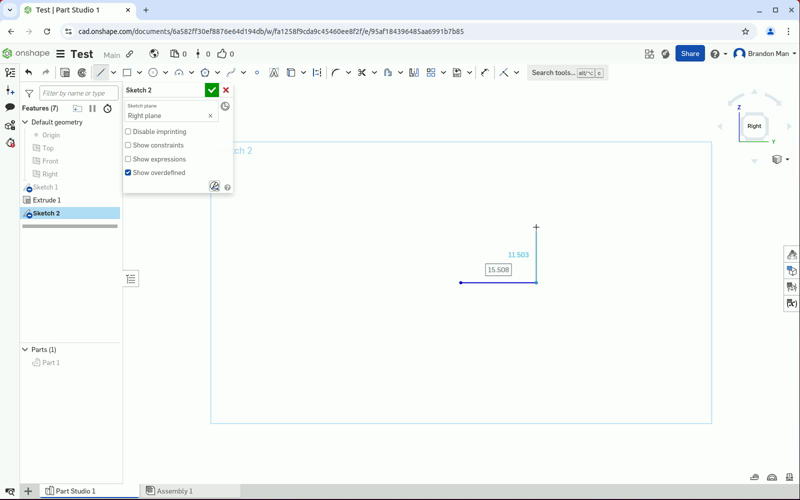
key_up(shift)
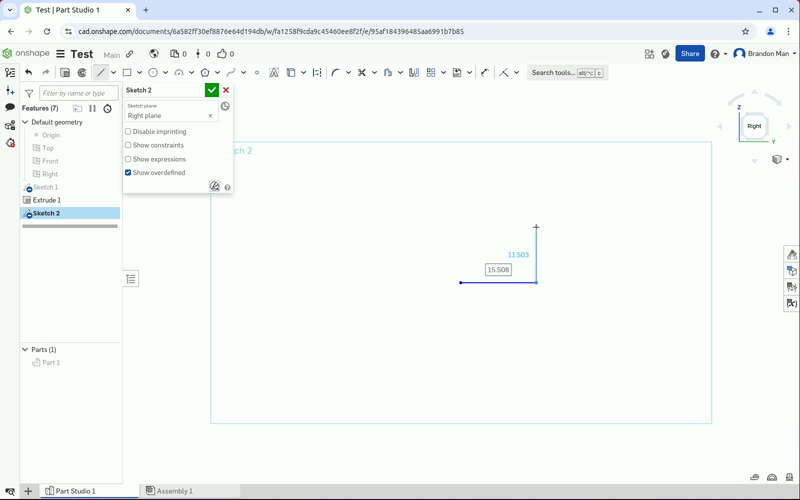
key_down(shift)
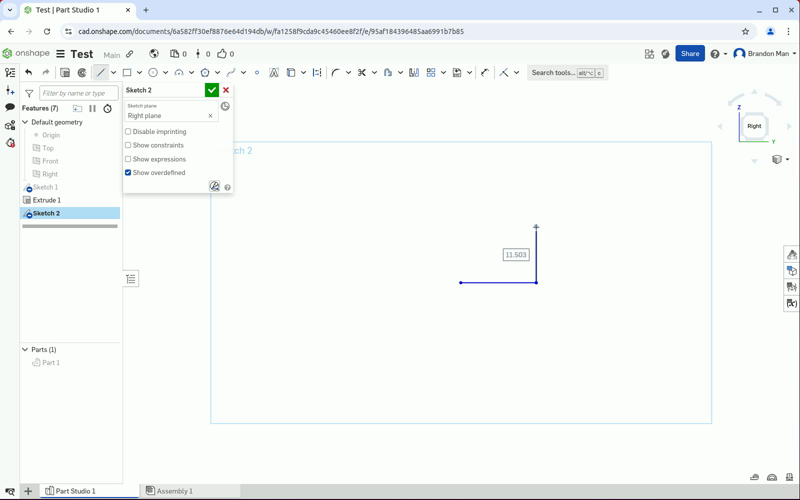
mouse_move(460, 264)
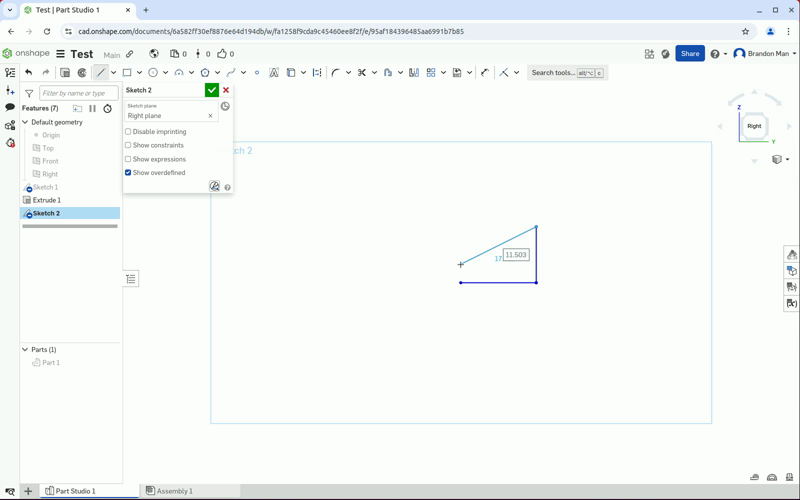
click(460, 264)
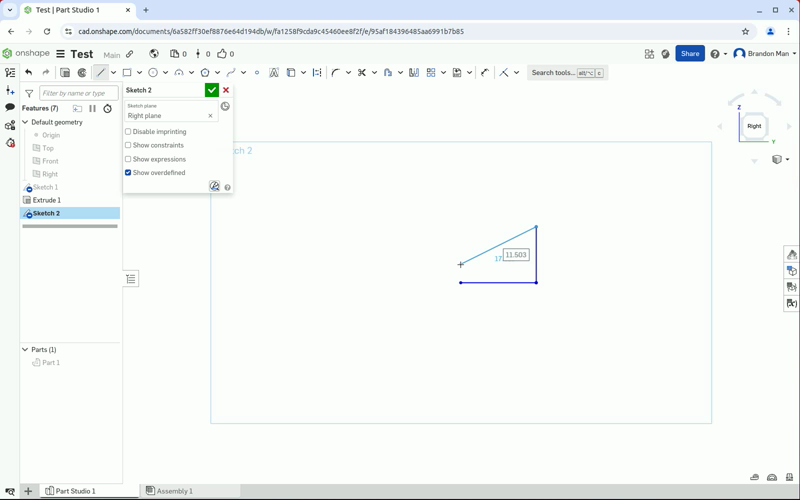
key_up(shift)
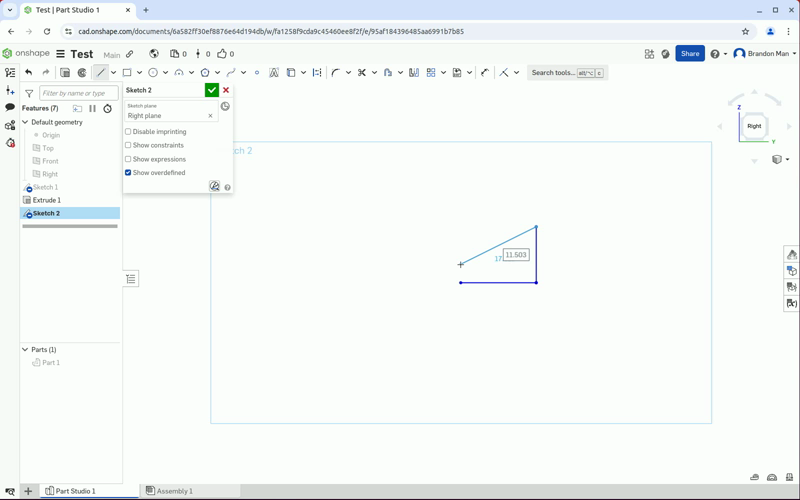
mouse_move(490, 264)
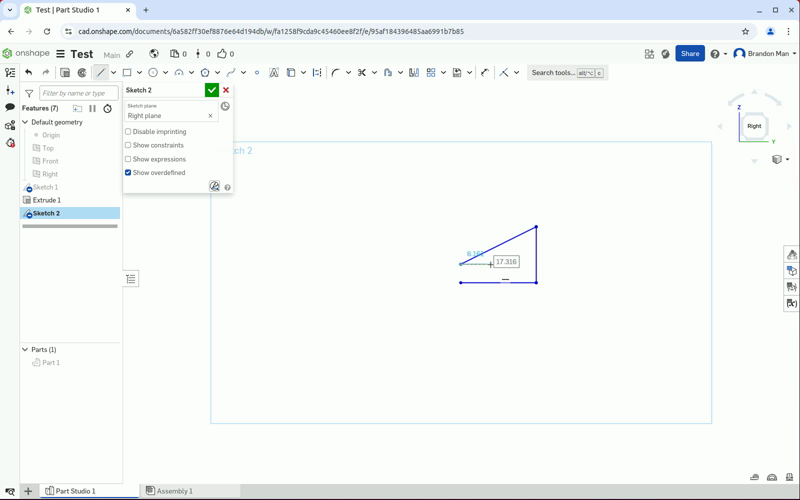
key_down(shift)
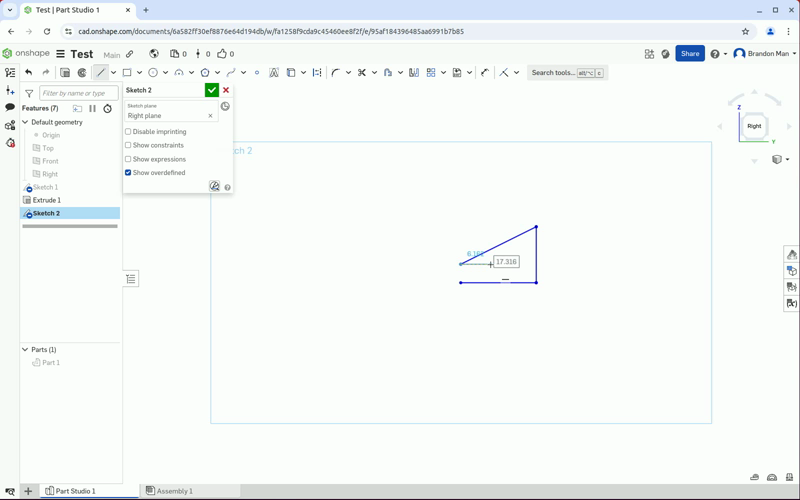
mouse_move(460, 282)
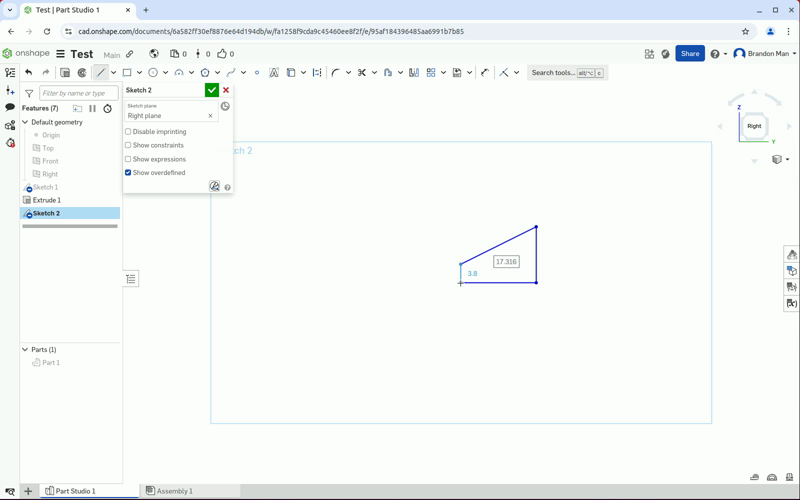
key_up(shift)
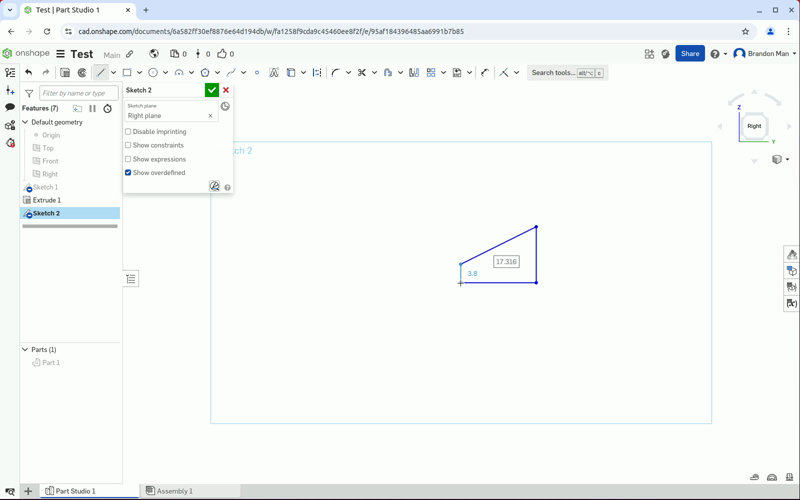
click(460, 282)
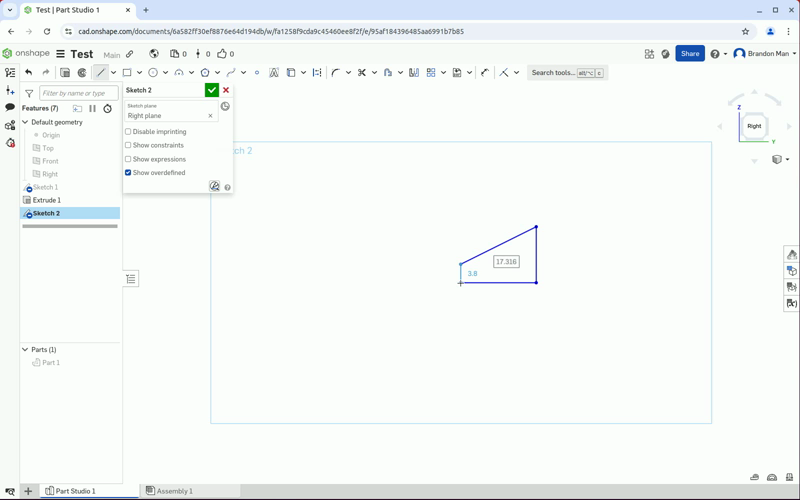
key(esc)
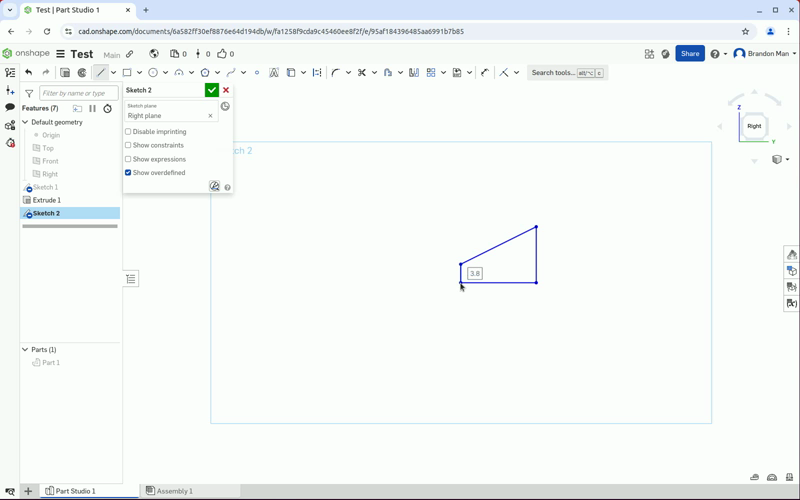
mouse_move(466, 271)
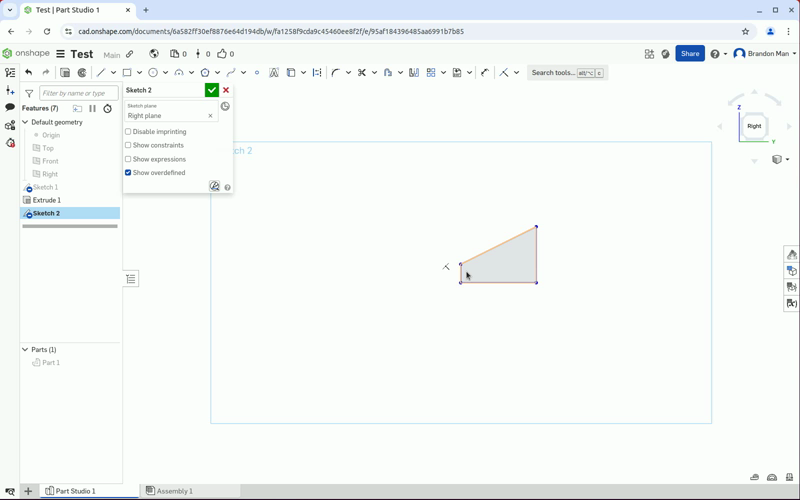
click(466, 271)
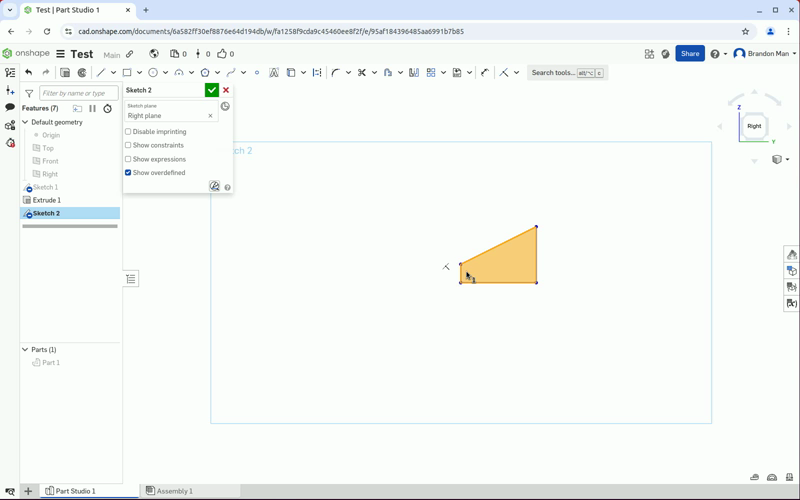
mouse_move(73, 352)
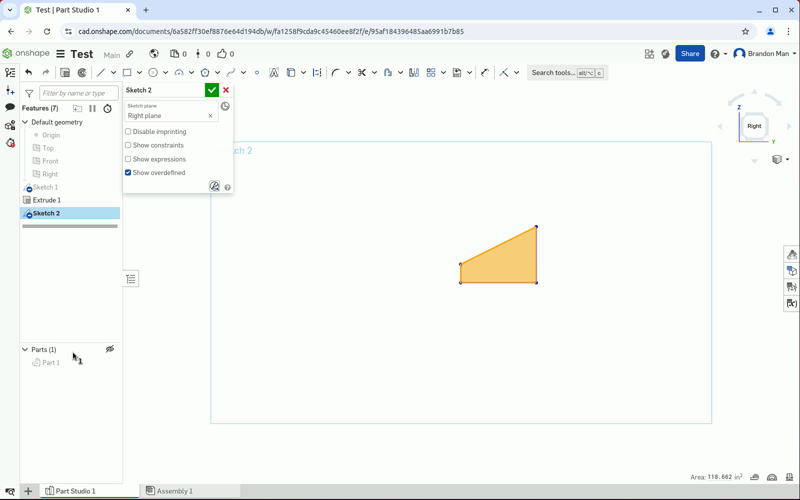
key(shift+y)
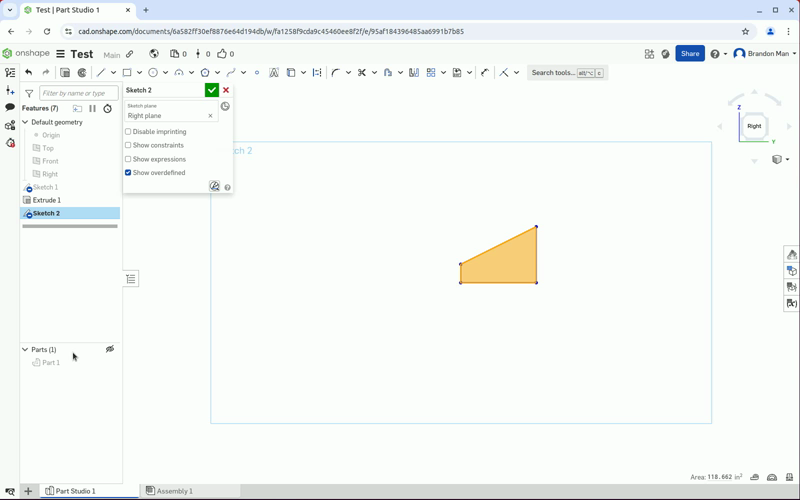
key(shift+e)
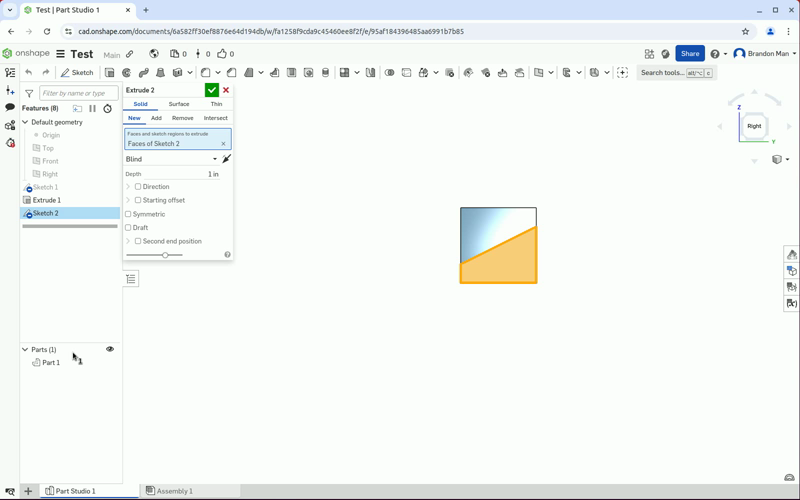
mouse_move(143, 106)
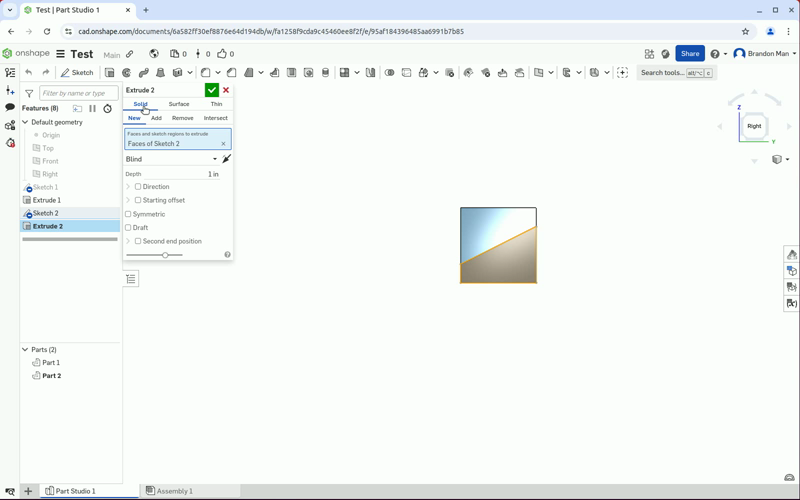
click(143, 106)
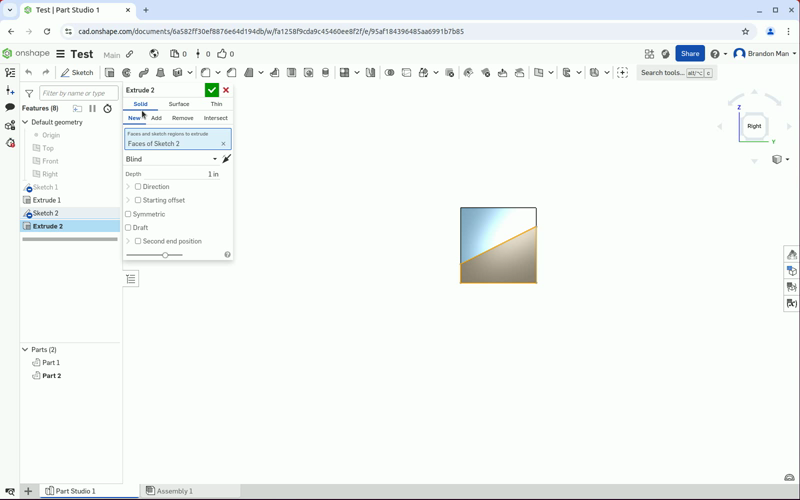
mouse_move(137, 120)
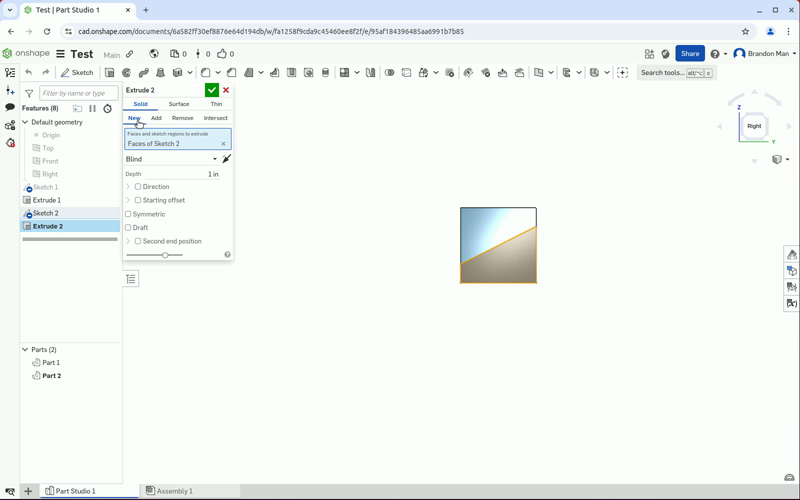
click(137, 120)
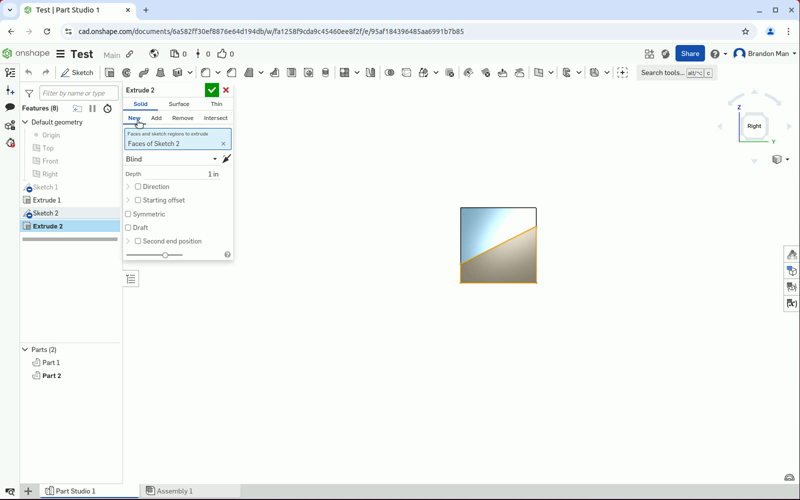
key(tab, 4)
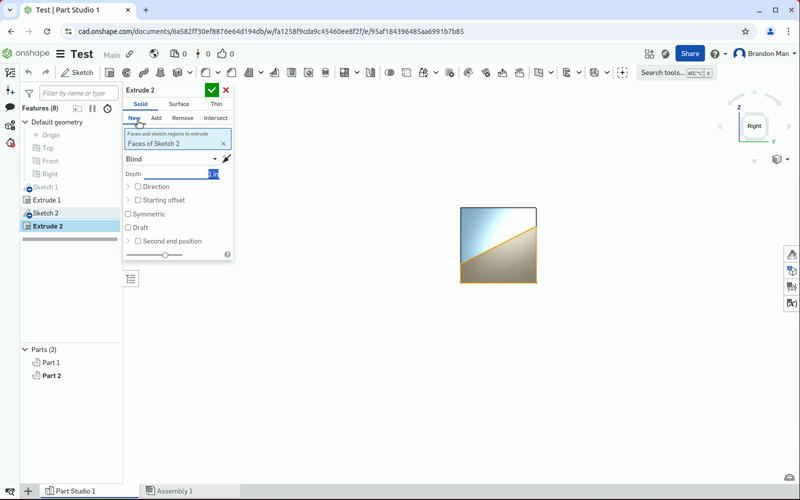
text(19.257)
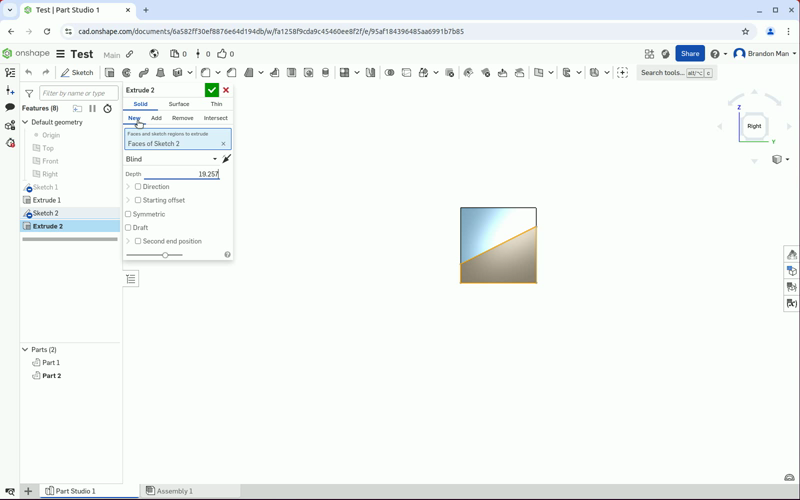
key(enter)
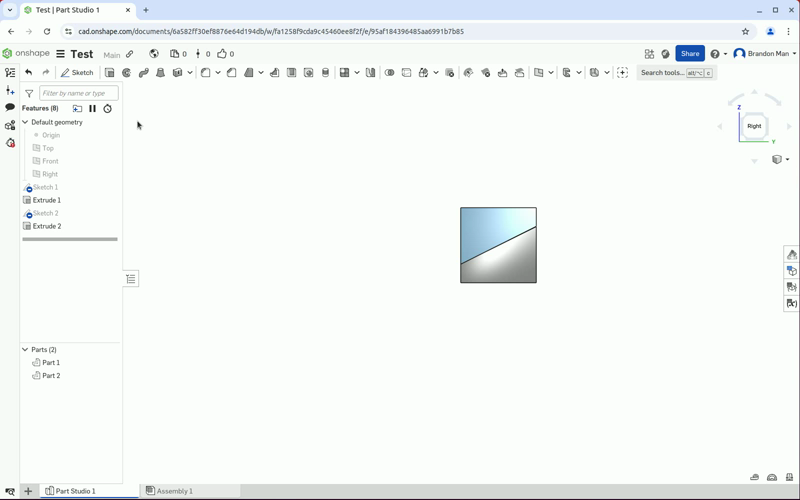
key(shift+h)
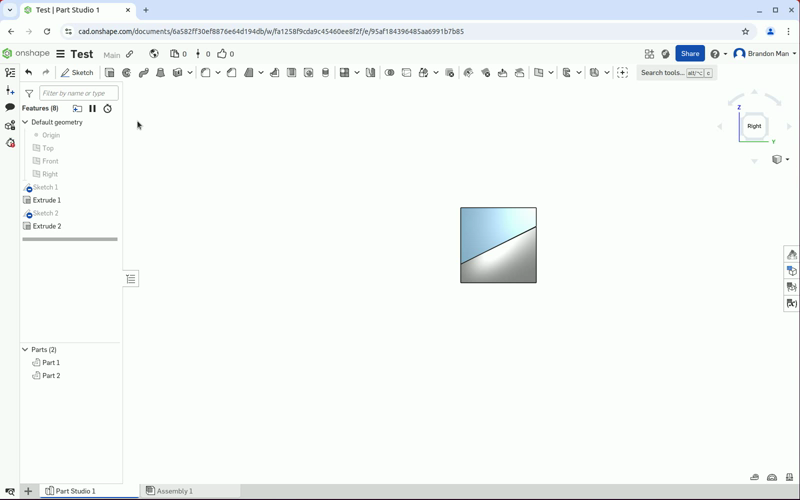
key(shift+h)
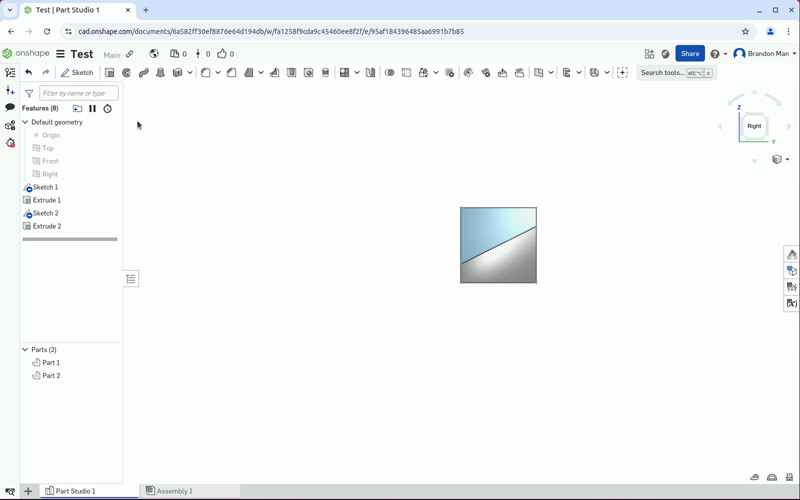
key(shift+7)
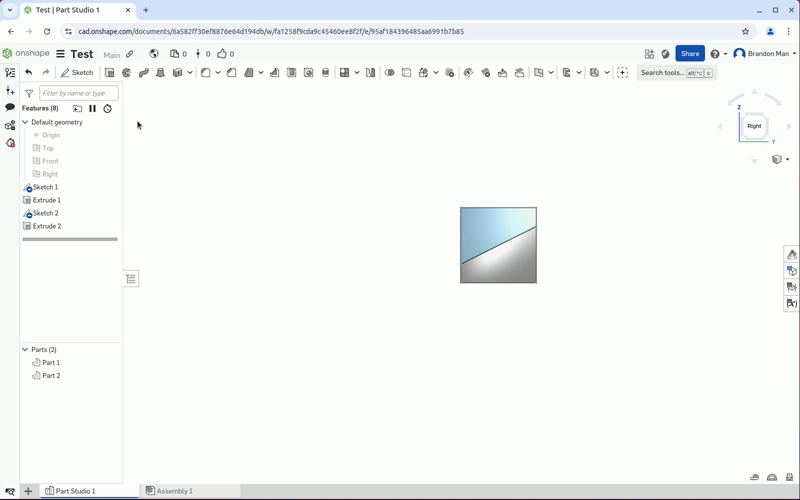
key(right, 2)
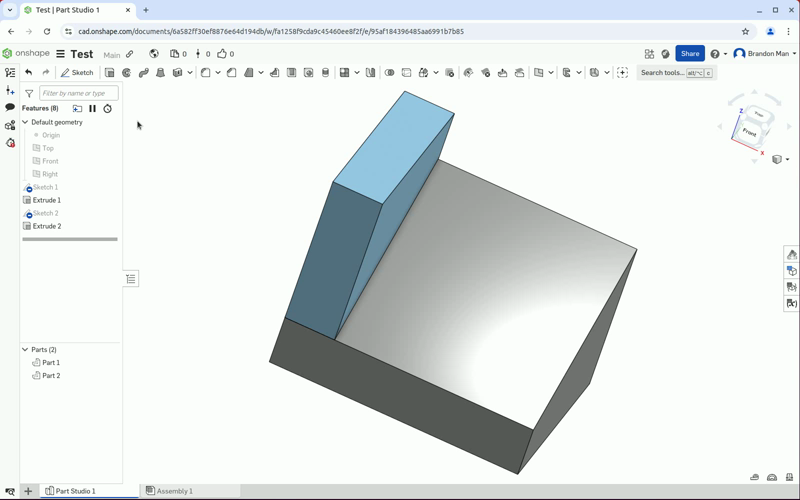
key(down, 2)
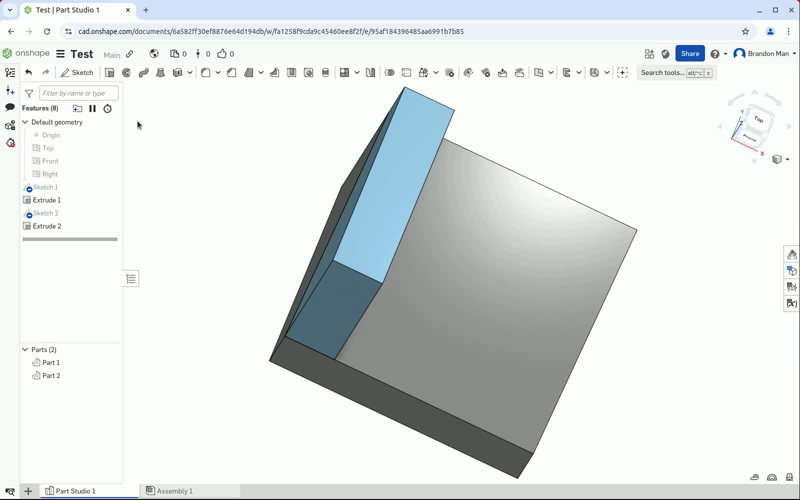
key(up, 2)
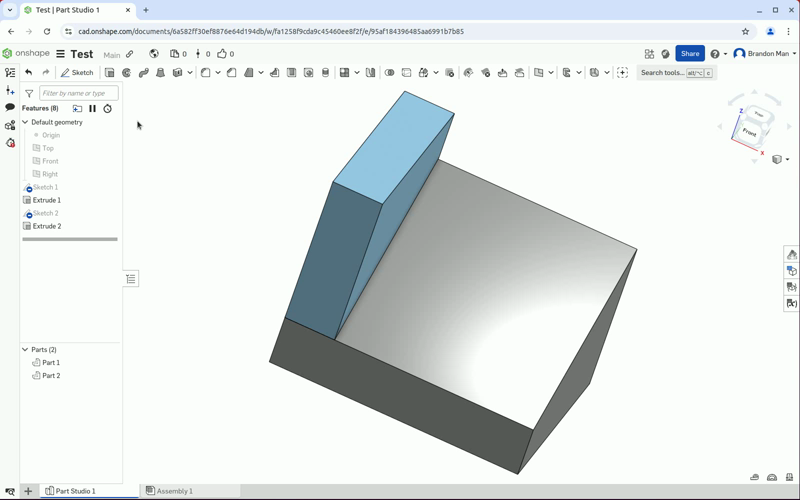
key(left, 2)
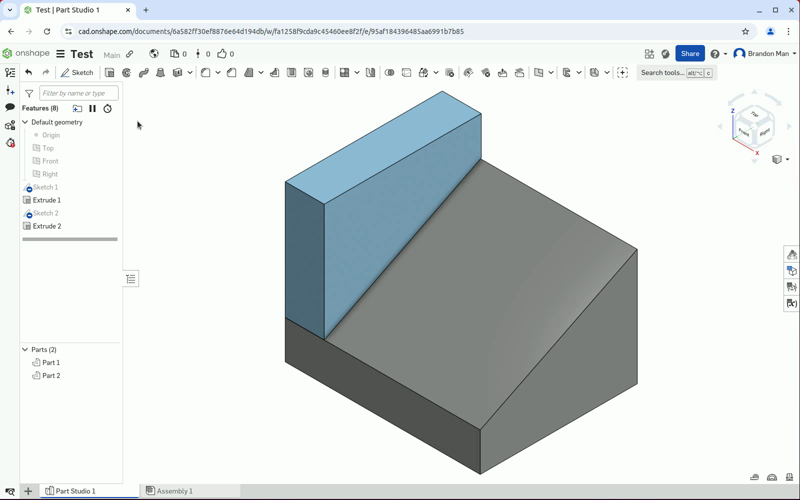
mouse_move(73, 189)
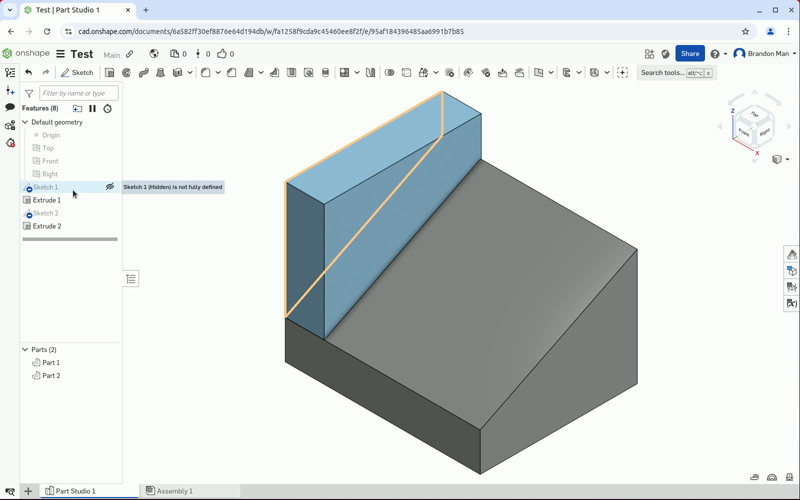
click(73, 189)